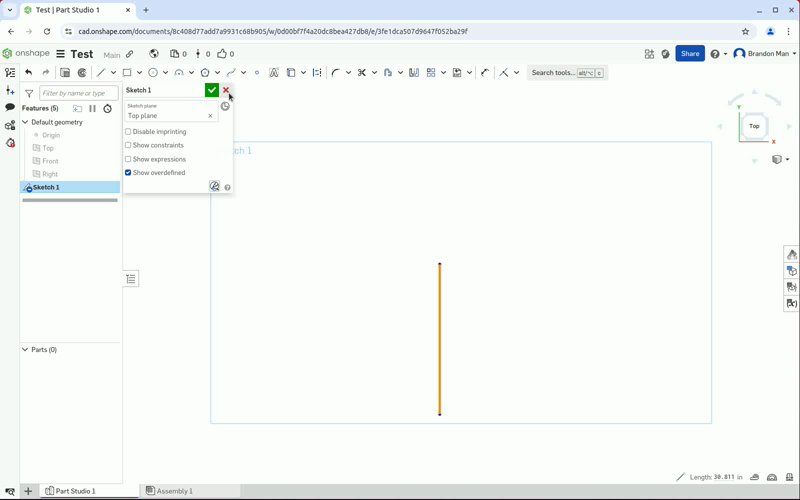
key(shift+h)
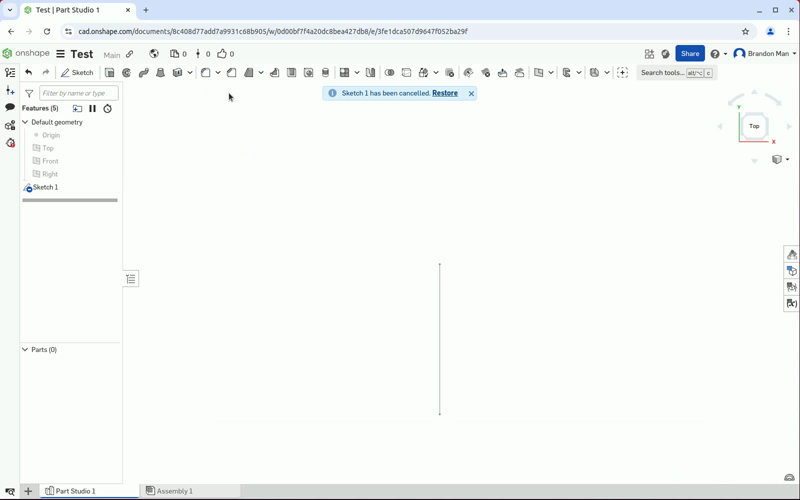
key(shift+s)
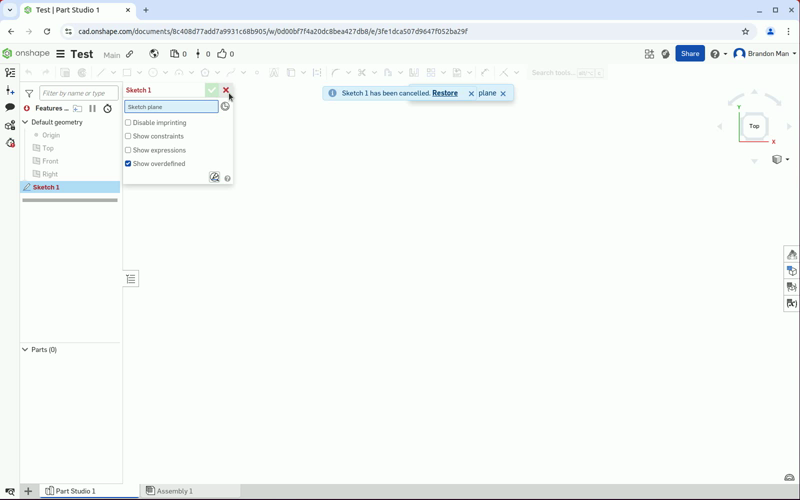
mouse_move(73, 150)
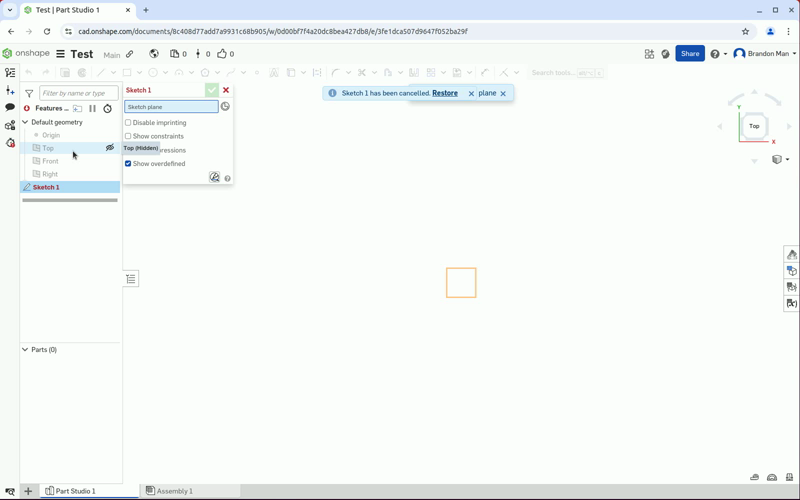
click(73, 150)
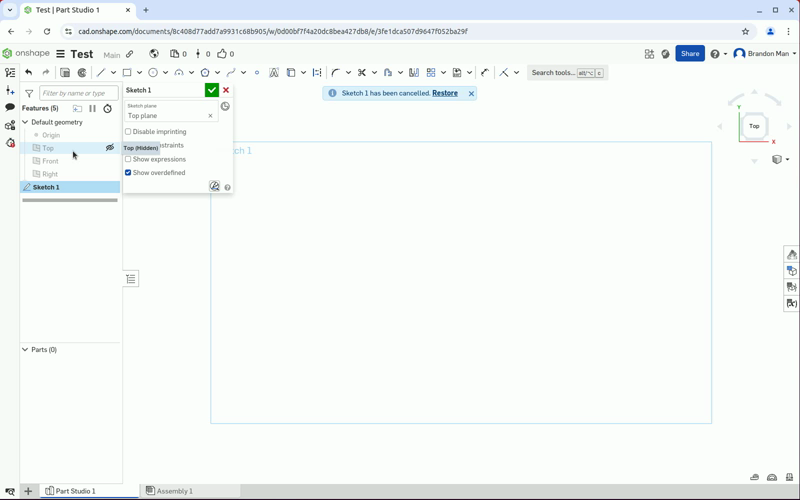
mouse_move(73, 352)
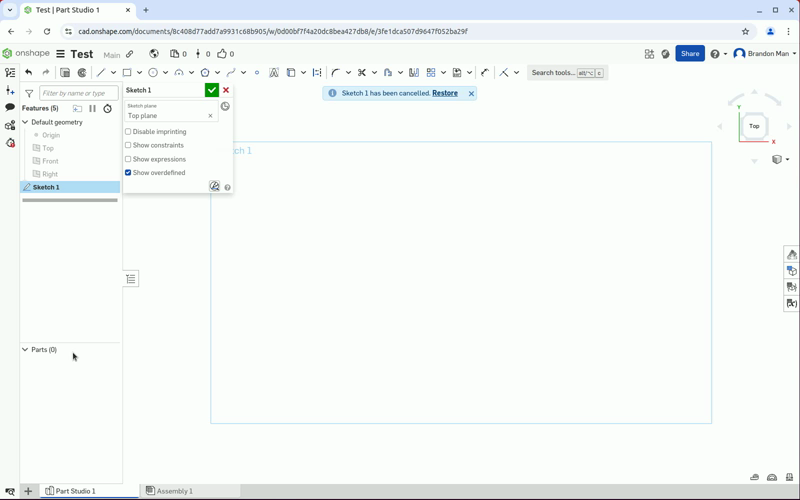
key(y)
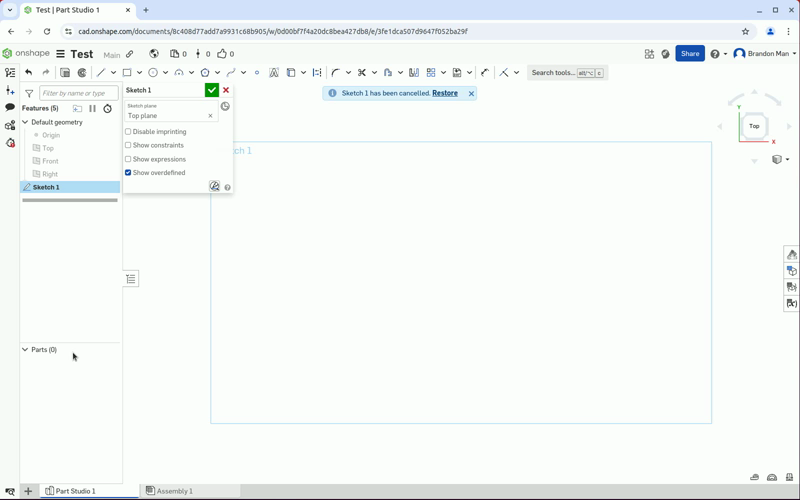
key(c)
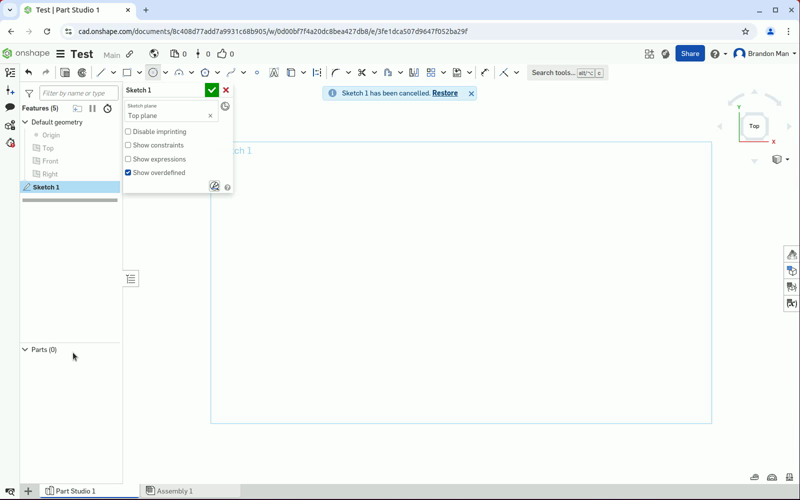
key_down(shift)
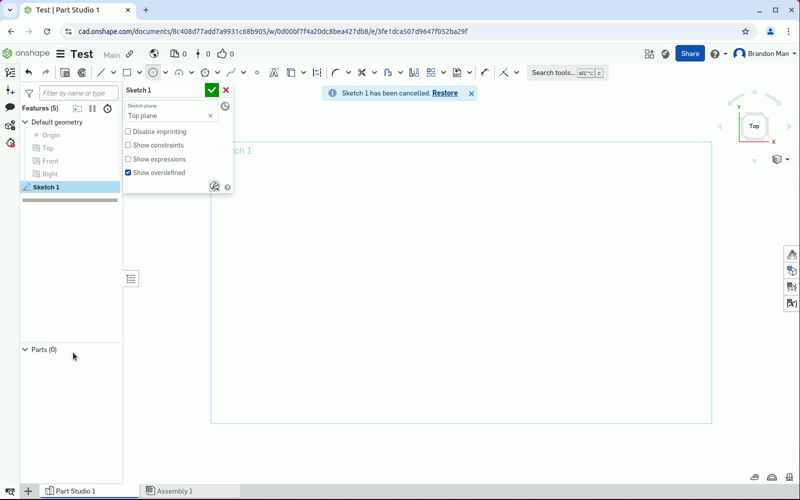
mouse_move(461, 282)
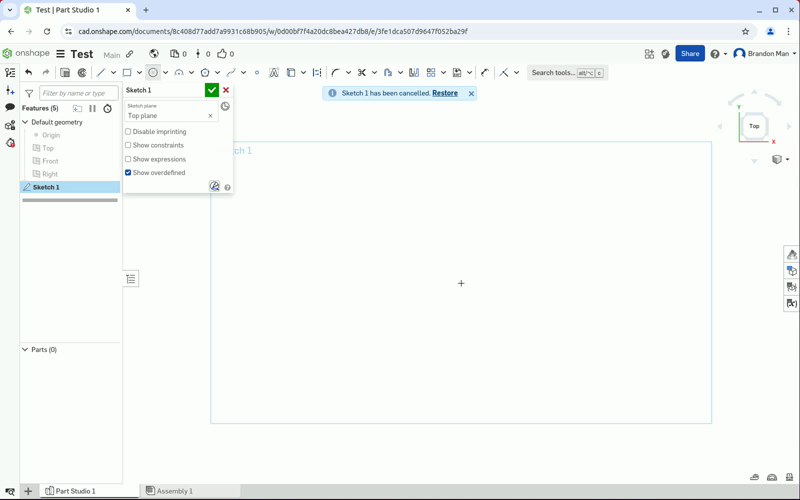
click(461, 282)
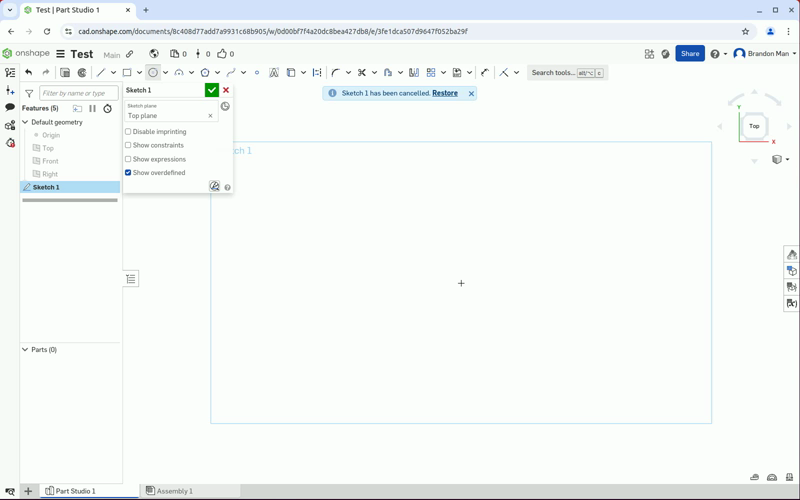
key_up(shift)
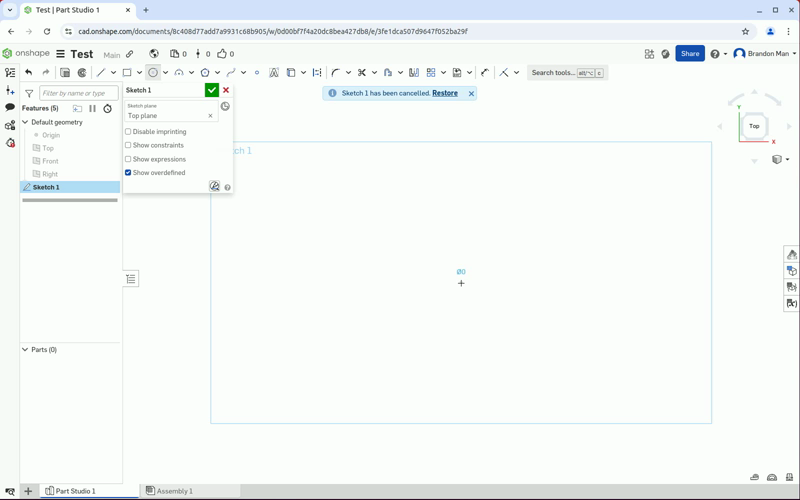
mouse_move(484, 282)
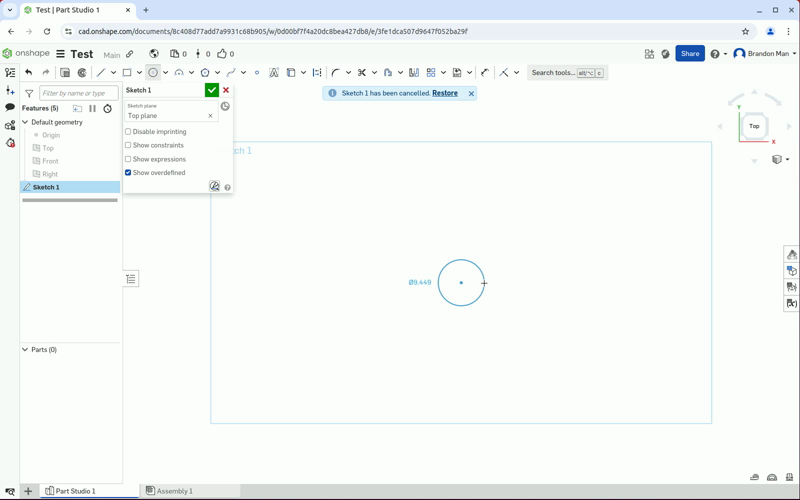
click(484, 282)
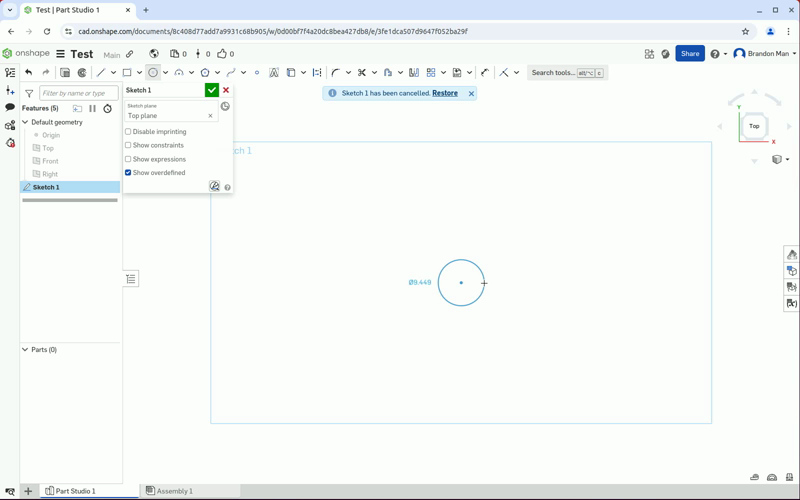
key(esc)
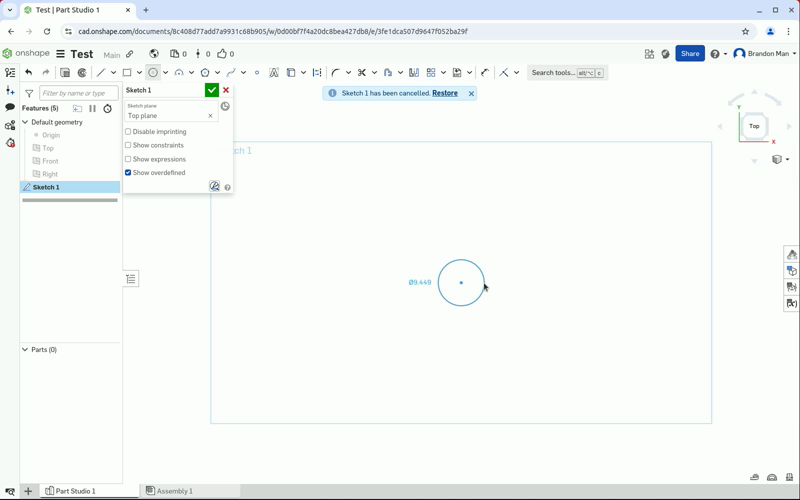
key(c)
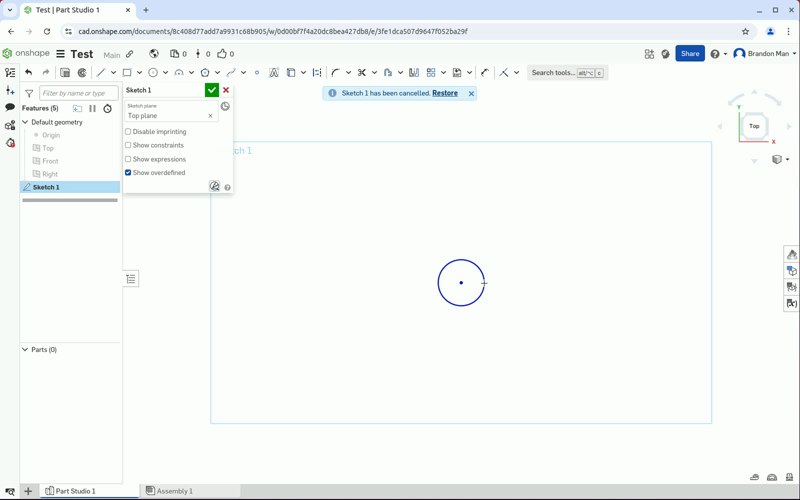
key_down(shift)
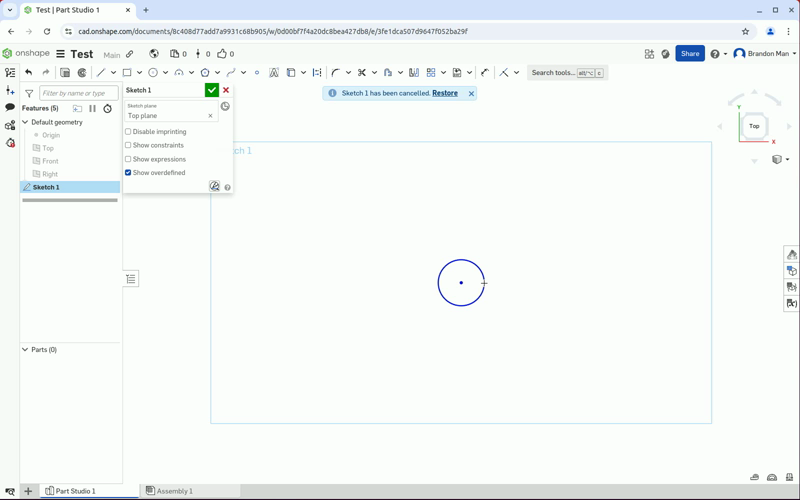
mouse_move(461, 282)
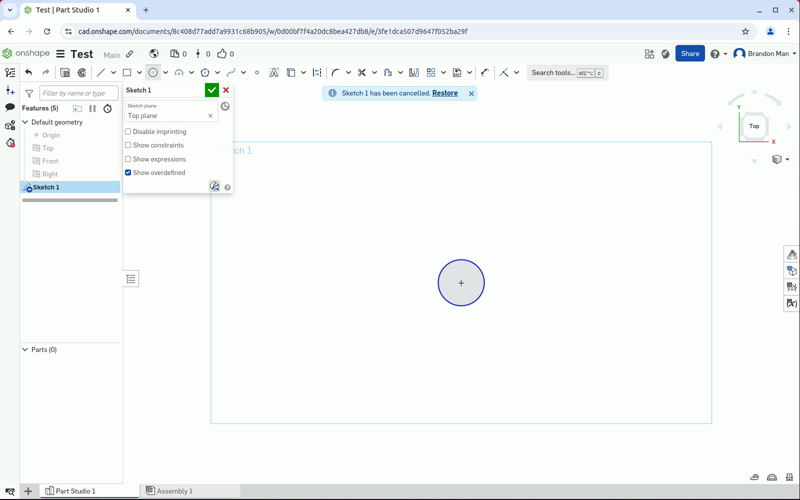
click(461, 282)
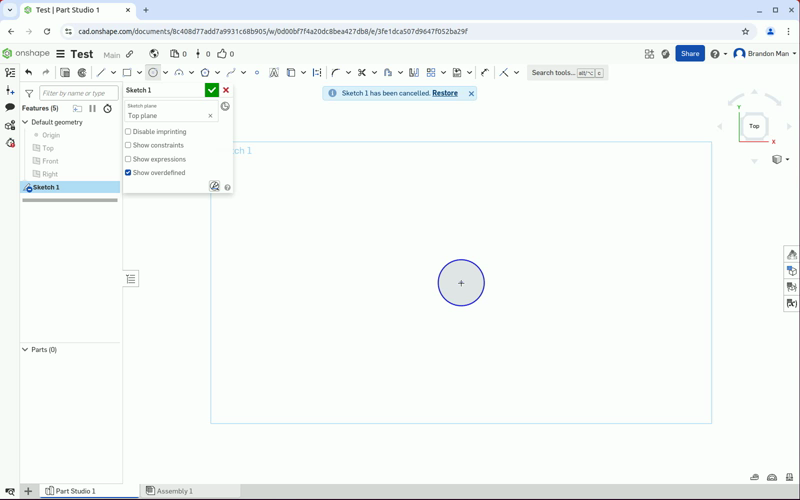
key_up(shift)
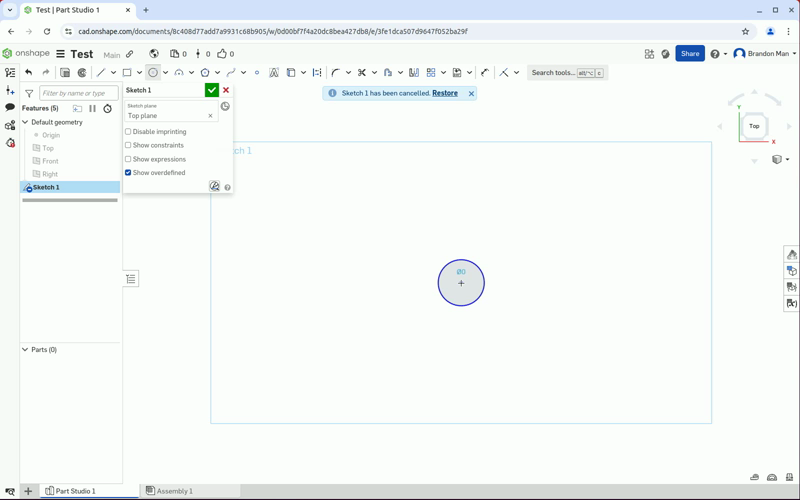
mouse_move(474, 282)
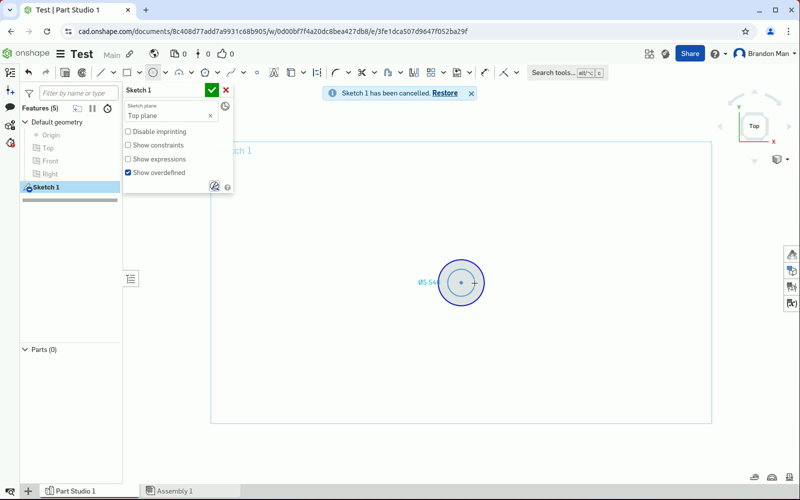
click(474, 282)
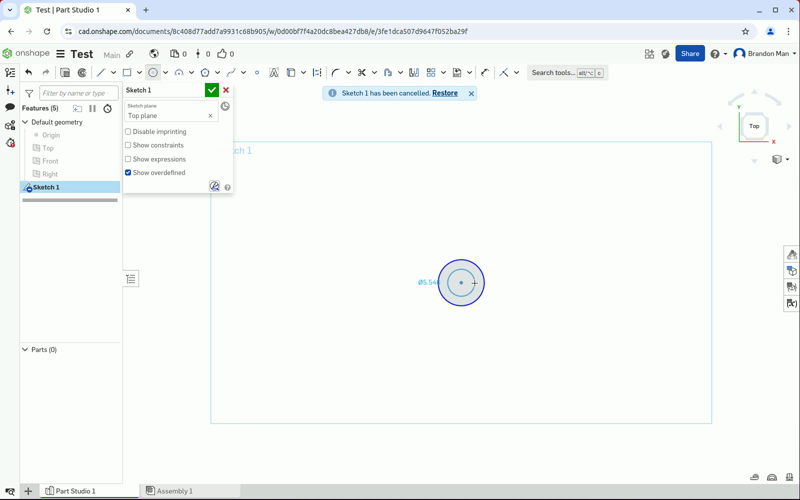
key(esc)
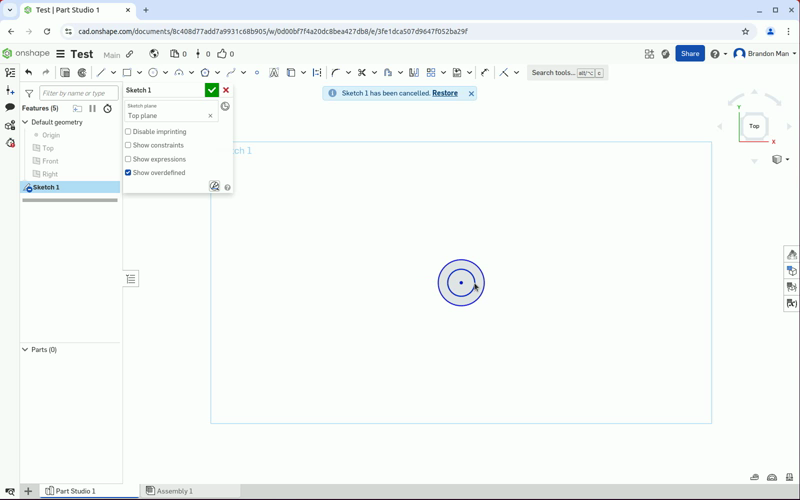
mouse_move(444, 291)
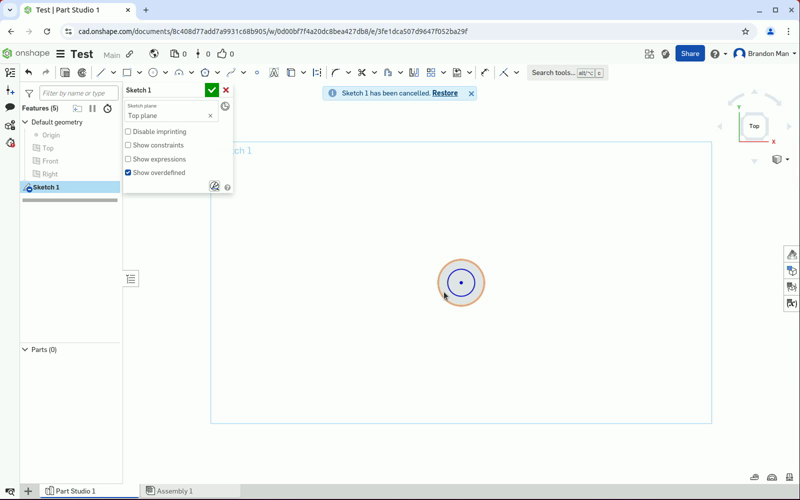
scroll(6)
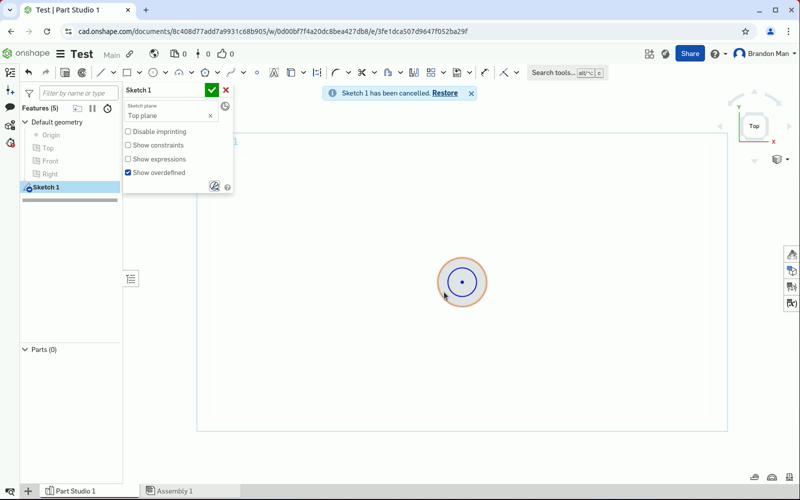
scroll(6)
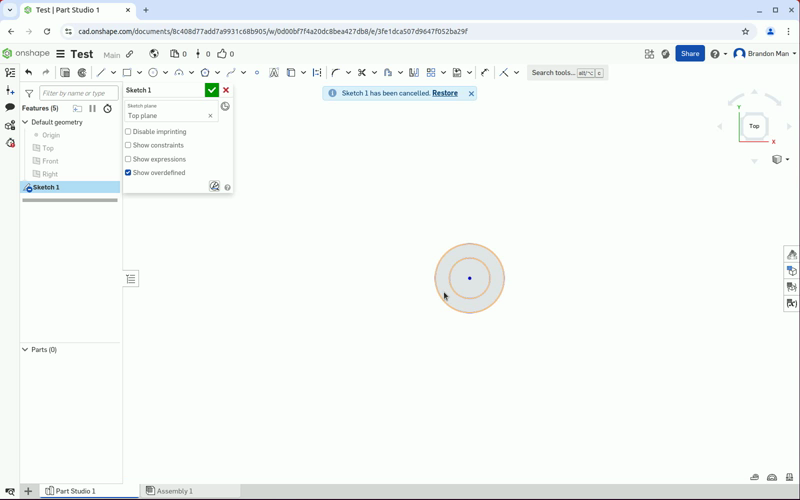
scroll(6)
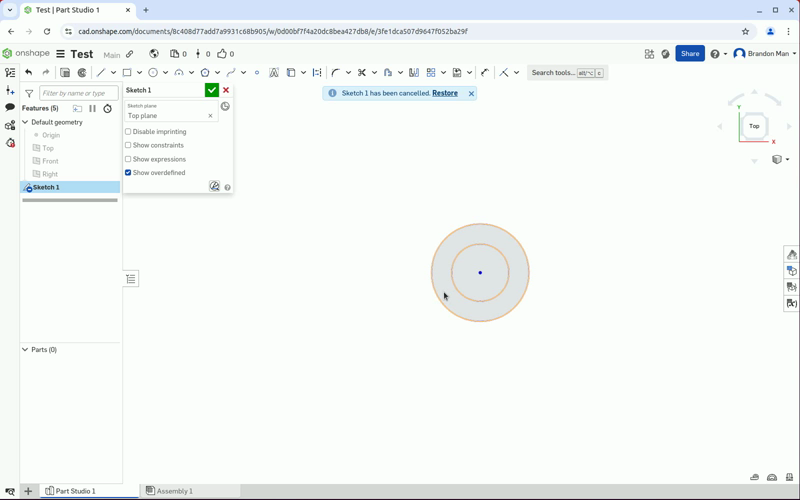
scroll(6)
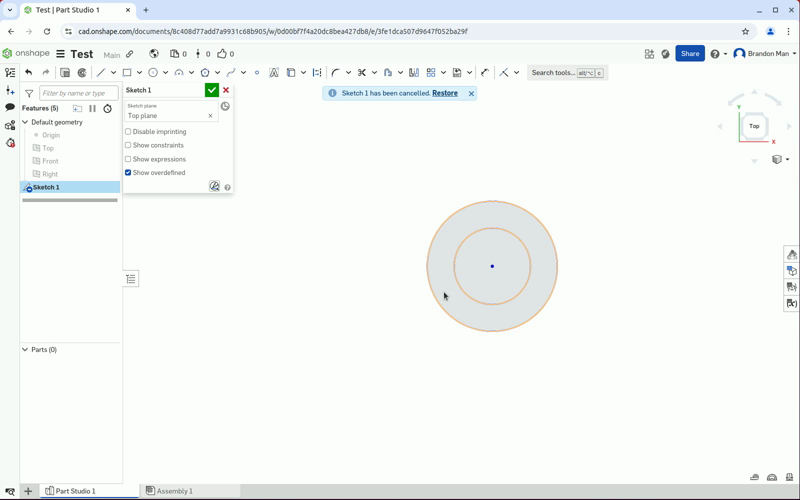
scroll(6)
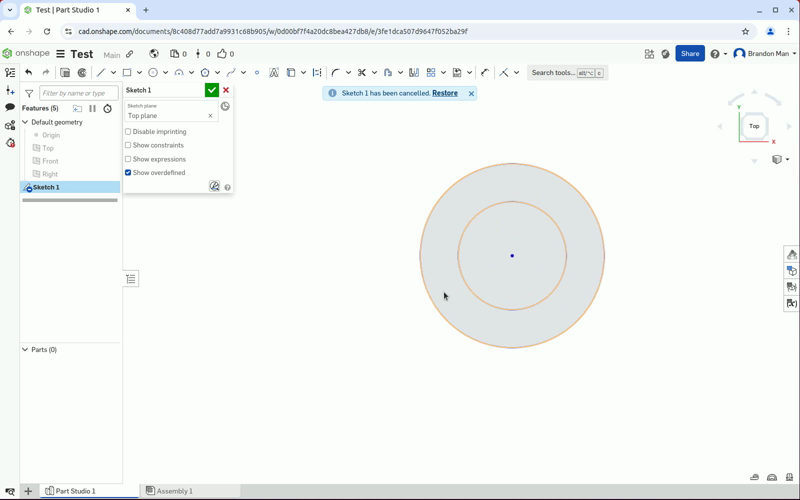
scroll(6)
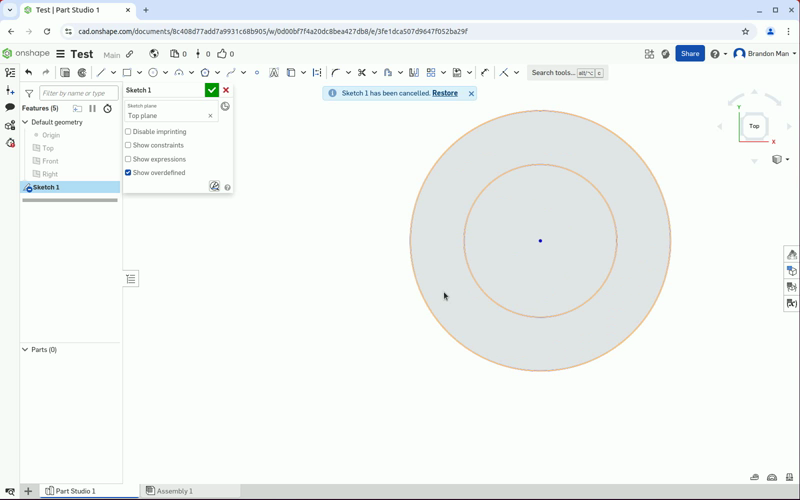
scroll(6)
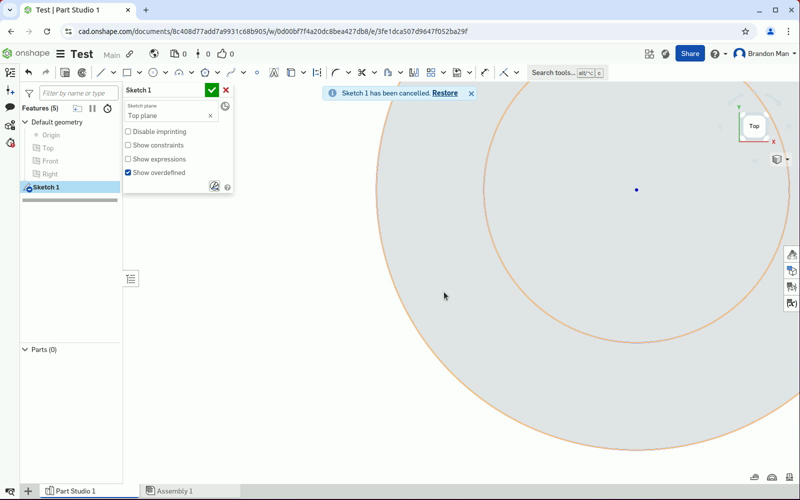
click(444, 291)
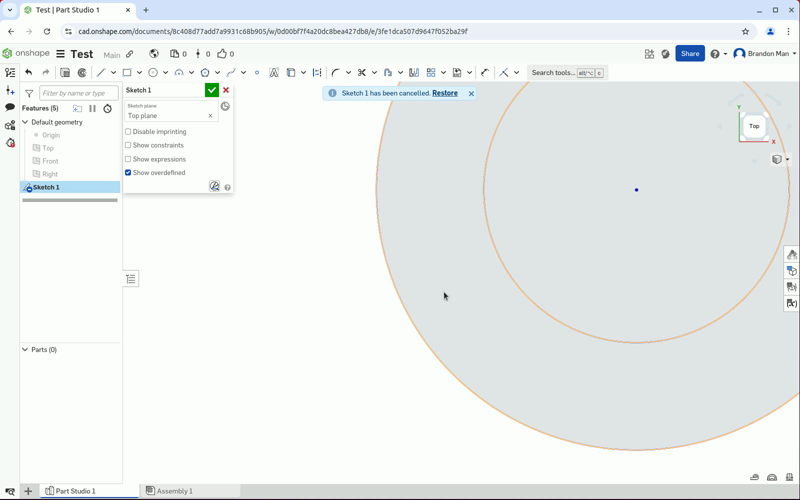
scroll(-6)
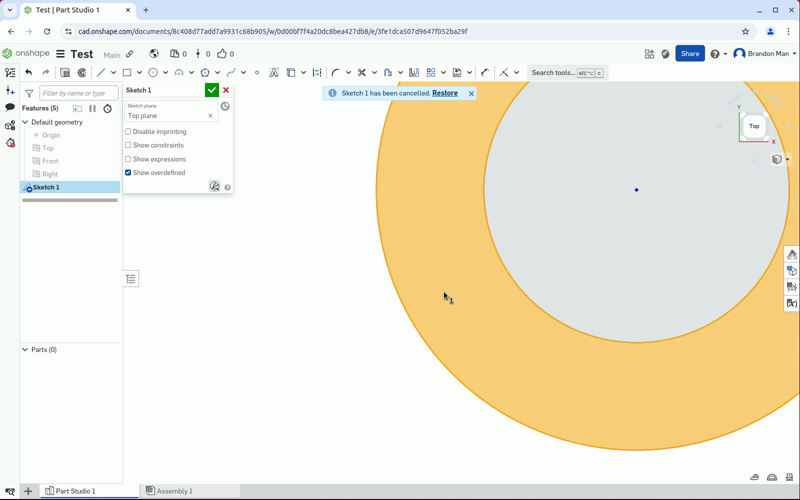
scroll(-6)
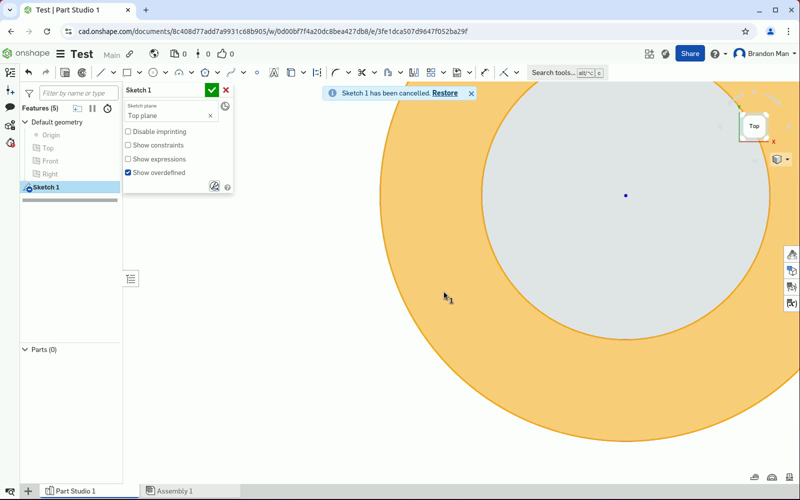
scroll(-6)
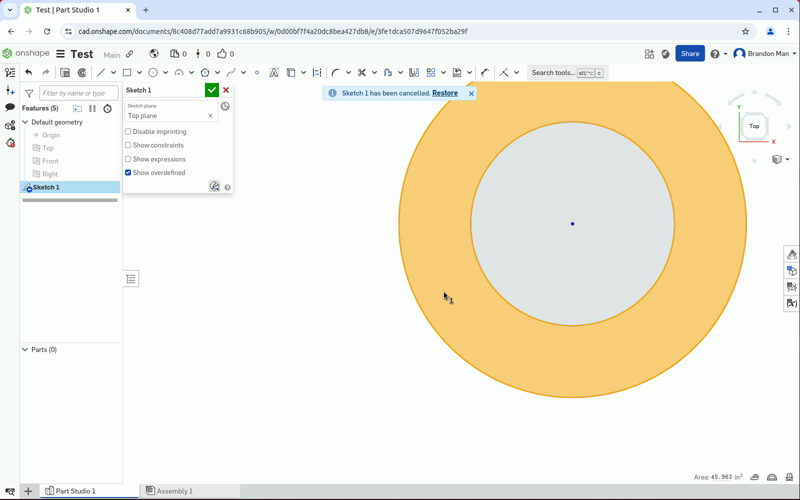
scroll(-6)
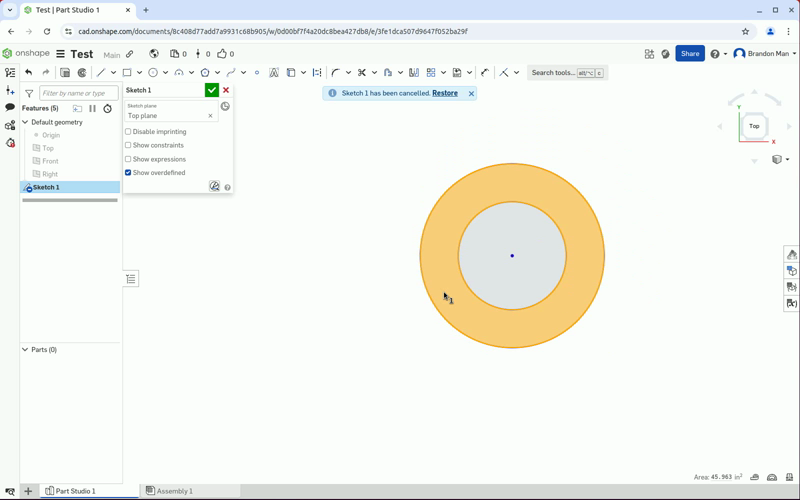
scroll(-6)
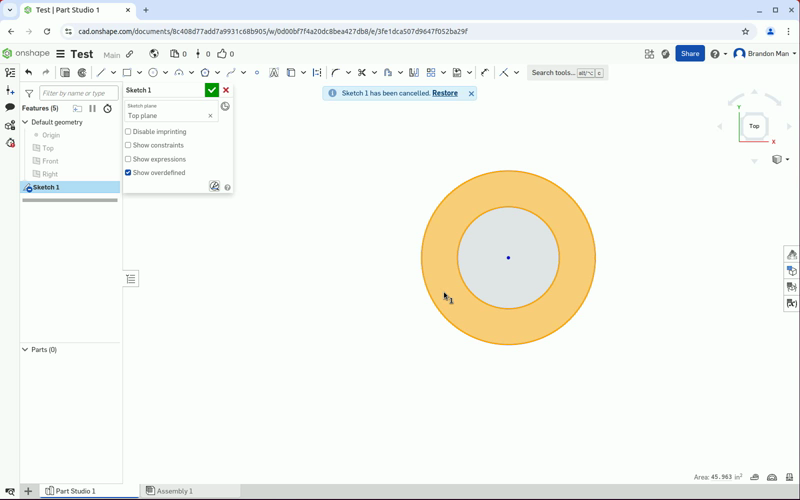
scroll(-6)
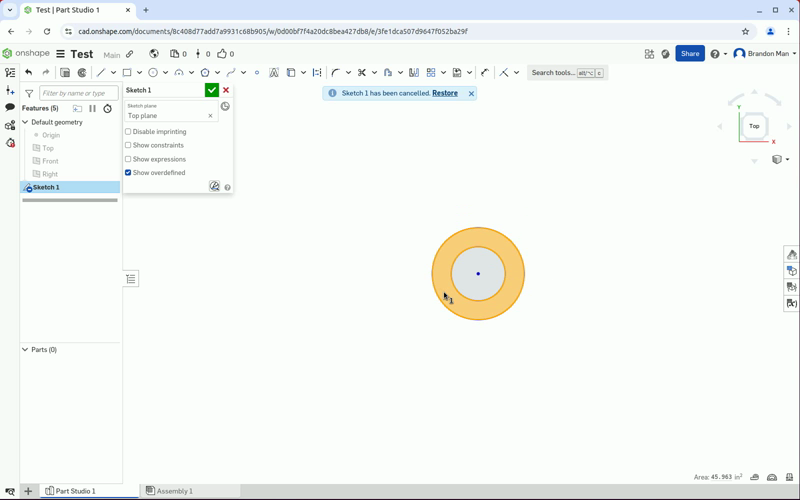
scroll(-6)
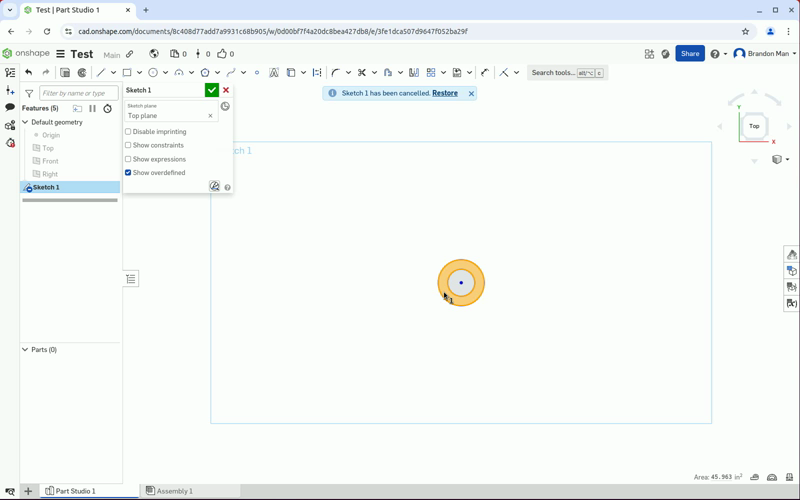
mouse_move(73, 352)
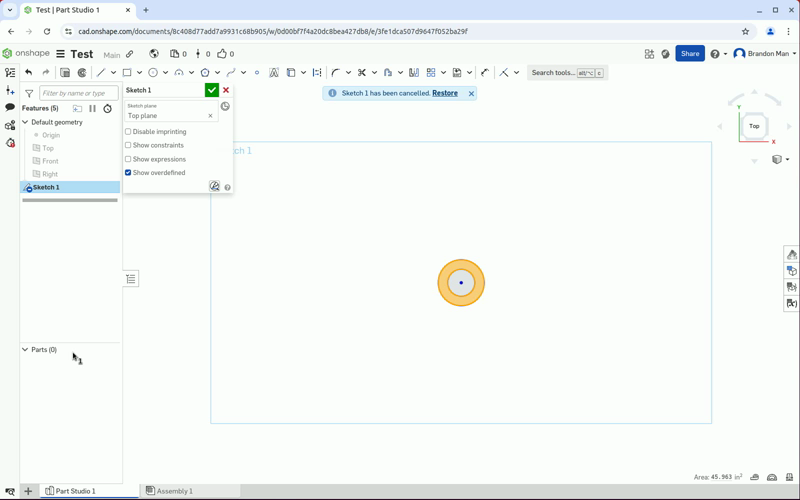
key(shift+y)
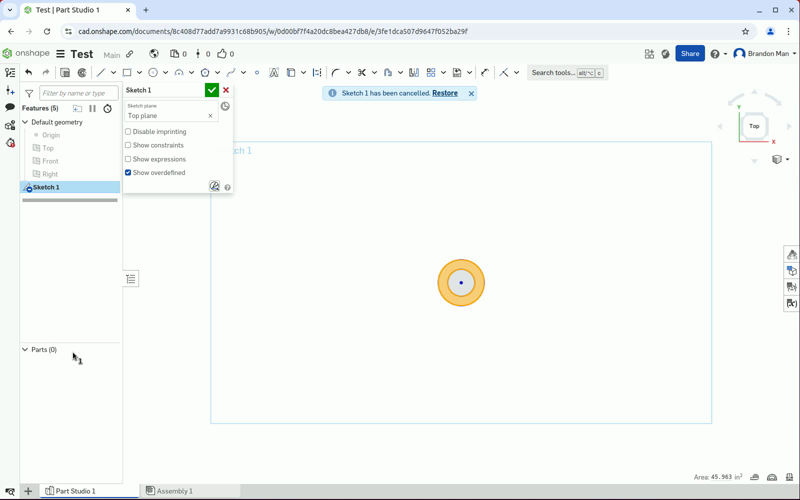
key(shift+e)
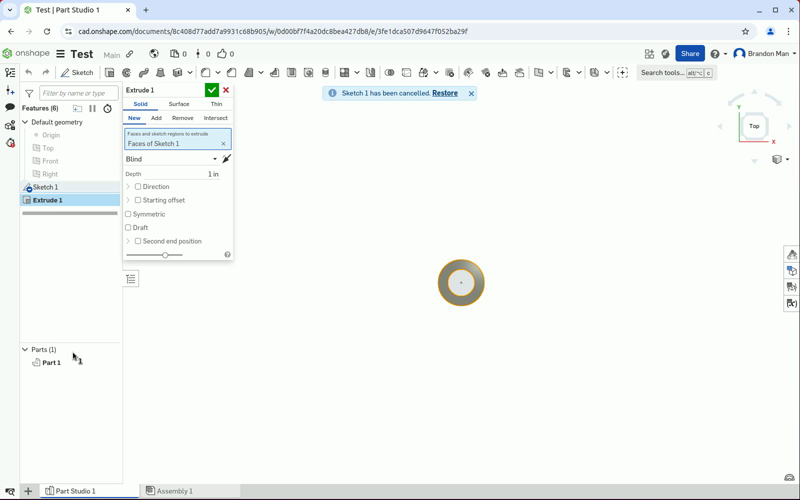
mouse_move(143, 106)
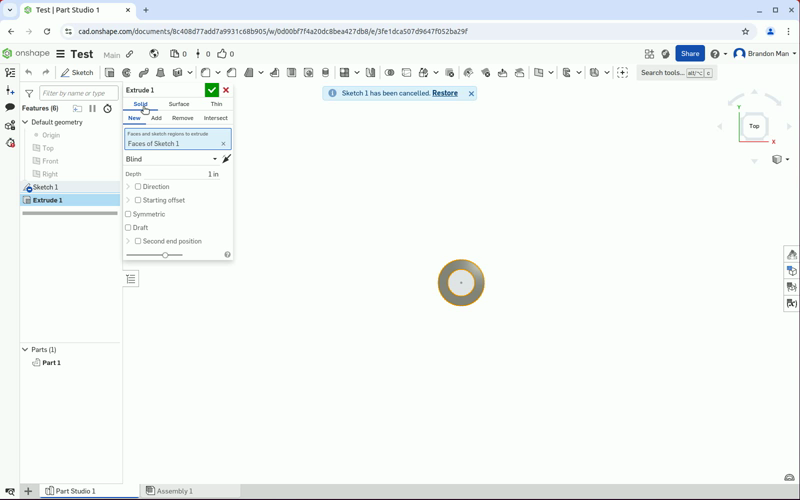
click(143, 106)
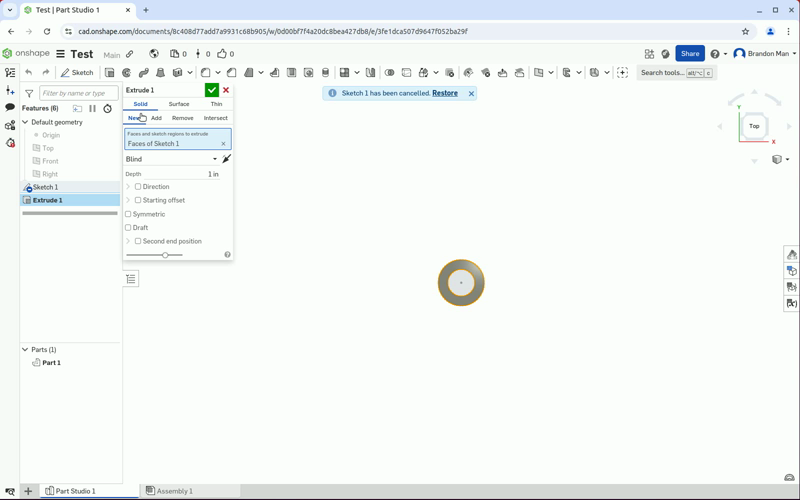
mouse_move(137, 120)
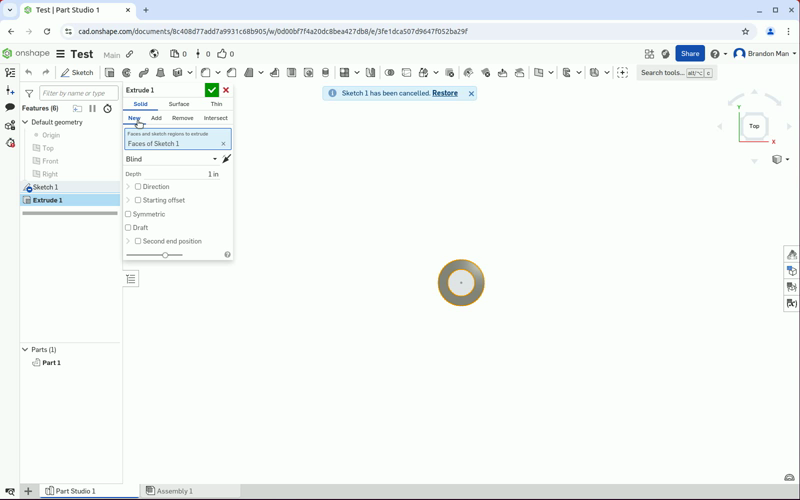
click(137, 120)
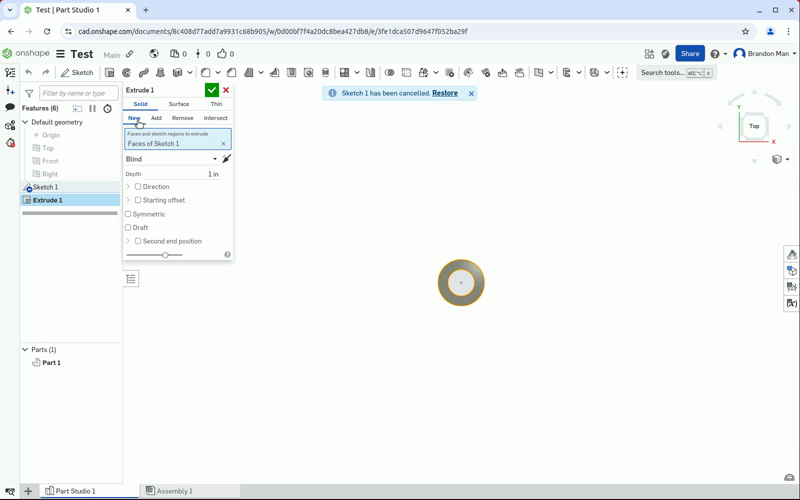
key(tab, 4)
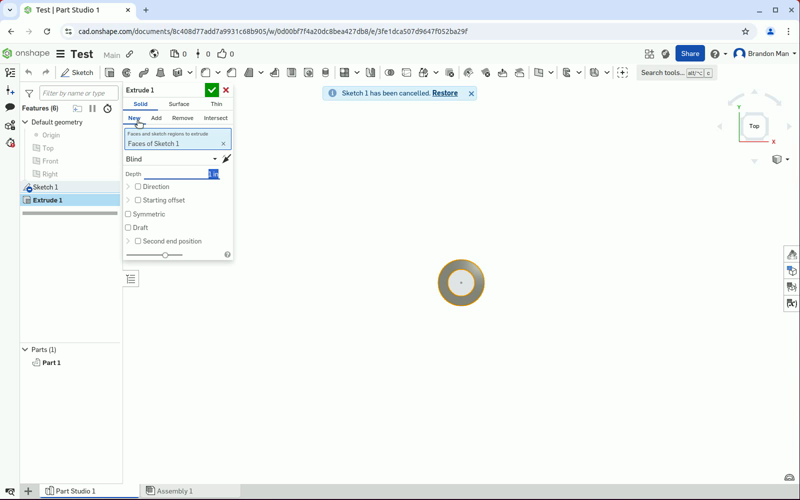
text(-23.108)
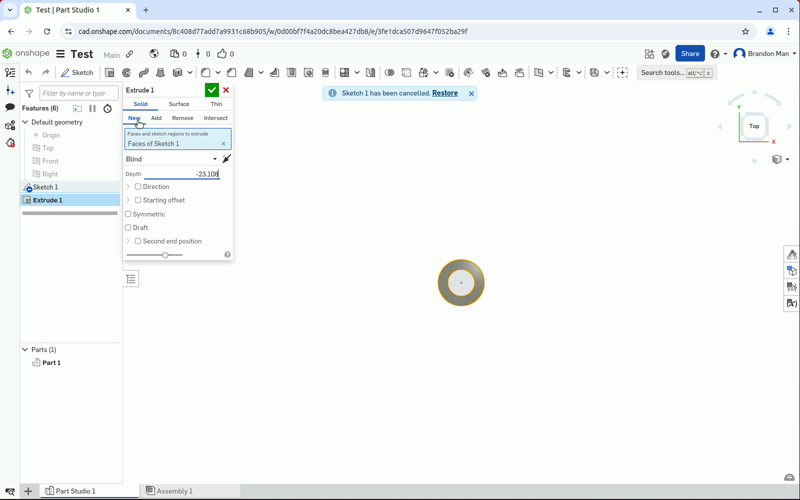
key(enter)
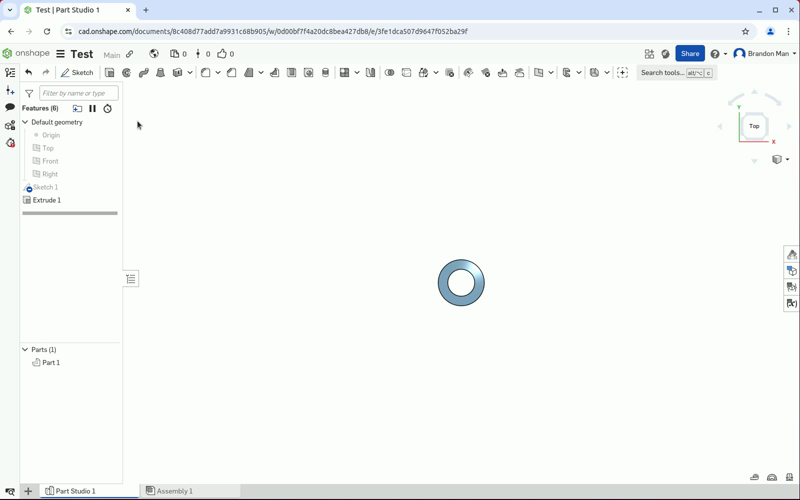
key(shift+h)
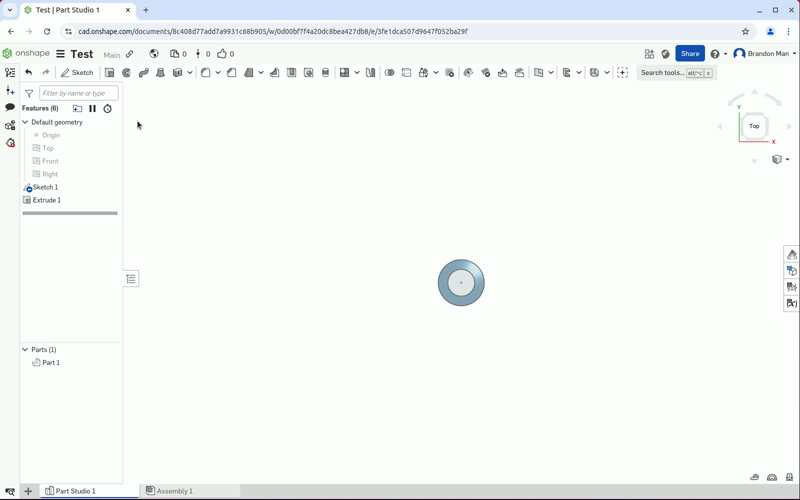
key(shift+h)
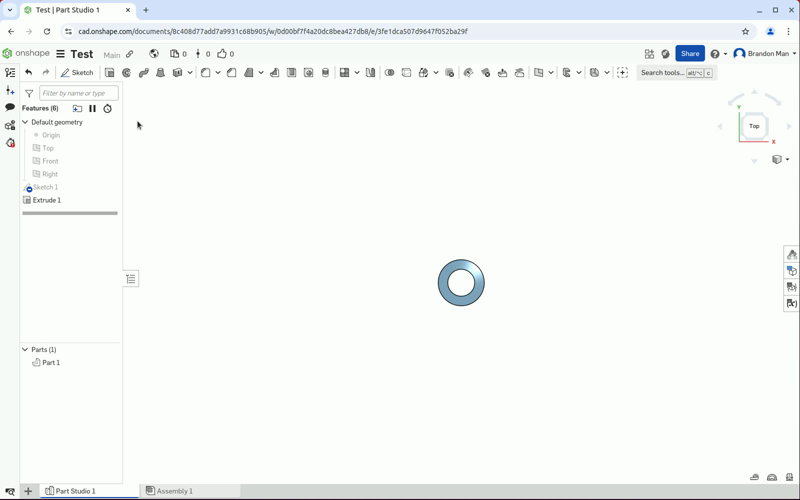
mouse_move(73, 189)
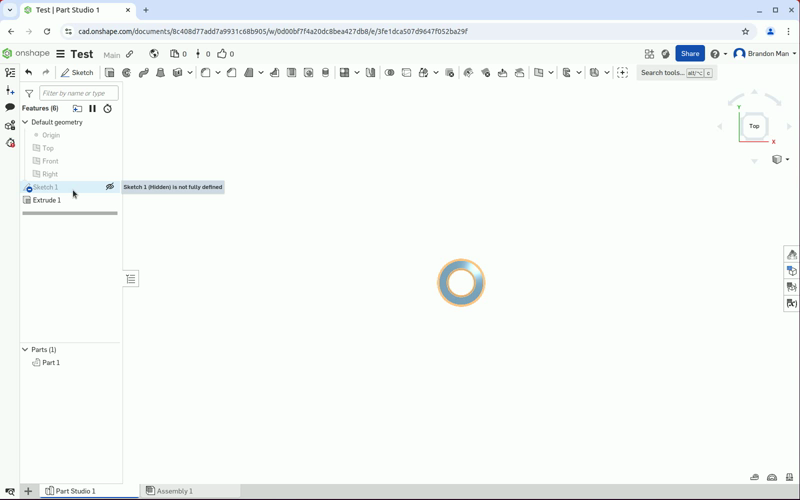
click(73, 189)
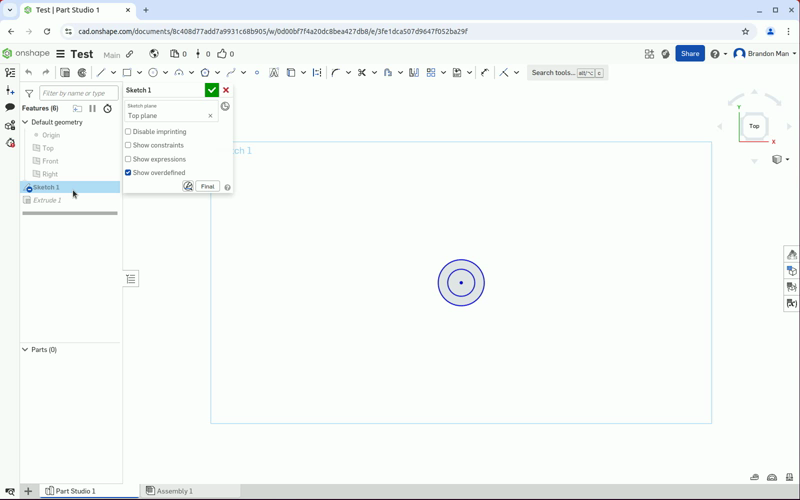
mouse_move(229, 92)
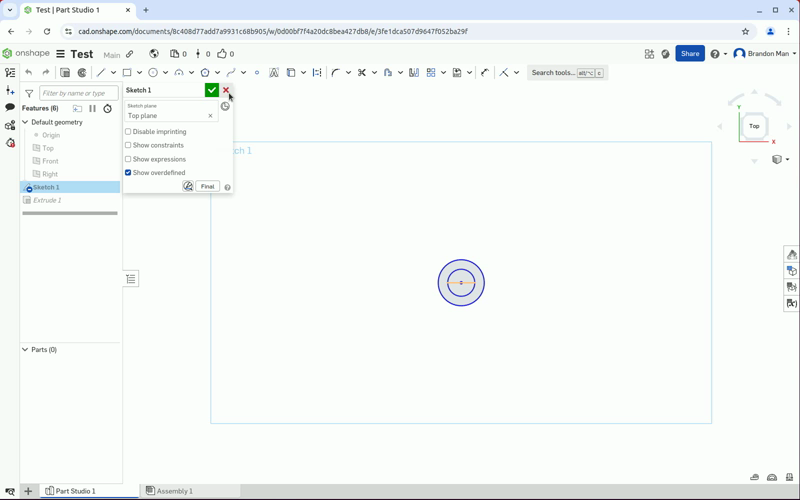
click(229, 92)
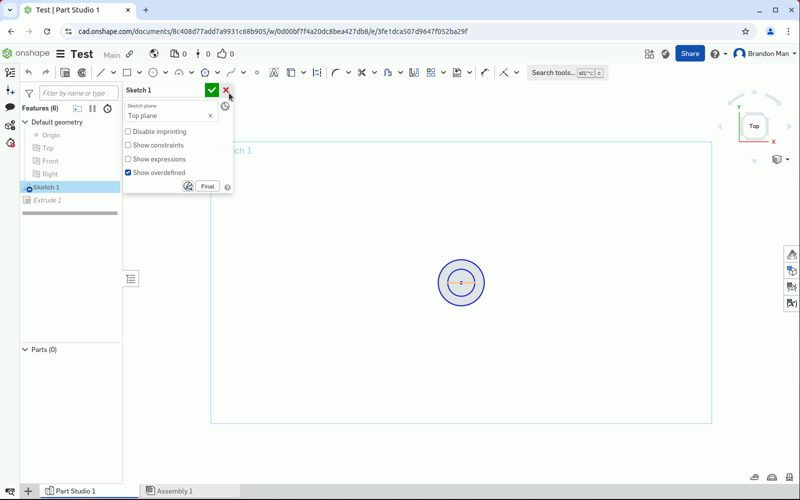
key(shift+s)
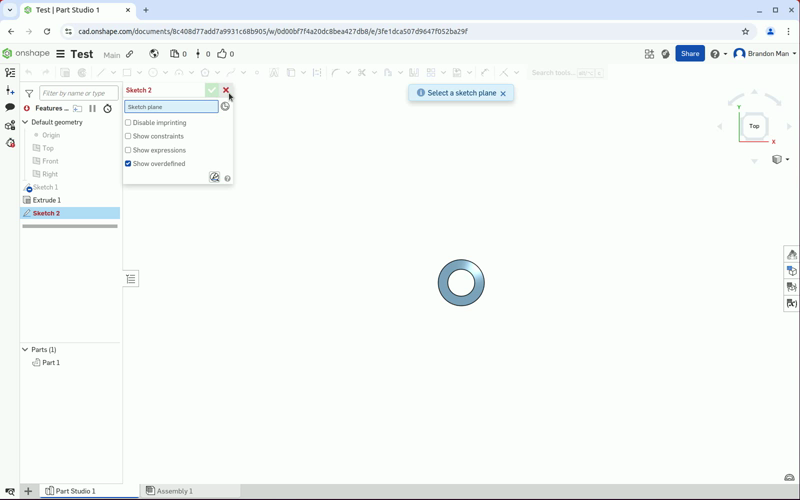
mouse_move(73, 150)
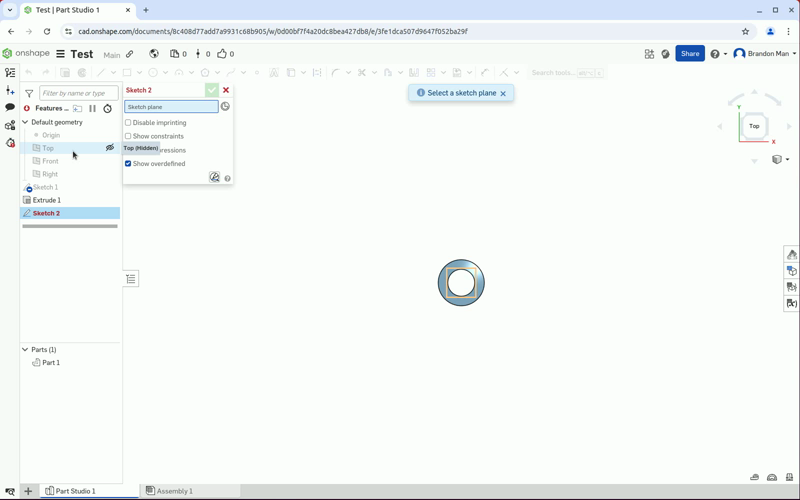
click(73, 150)
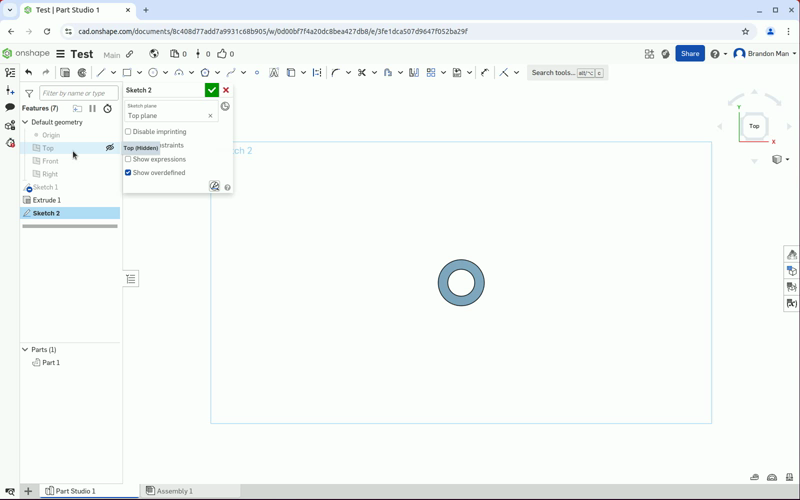
mouse_move(73, 352)
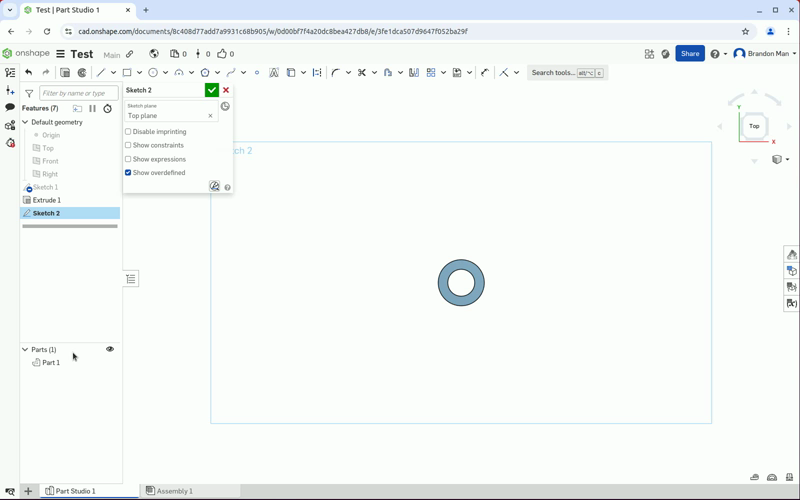
key(y)
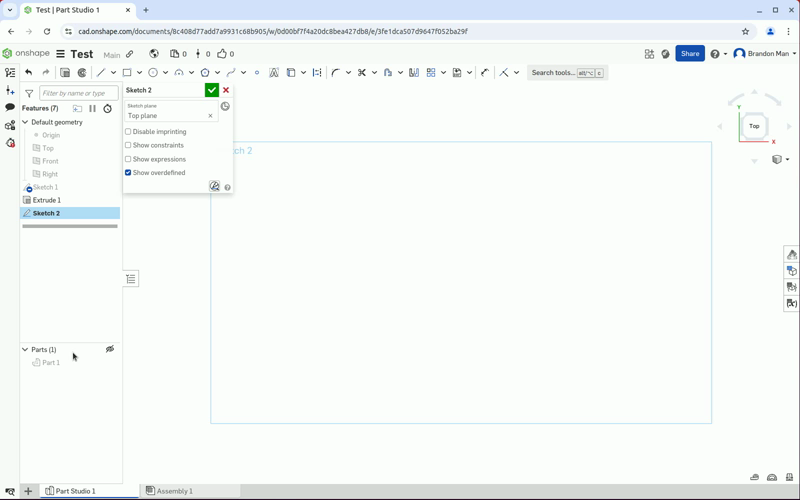
key(c)
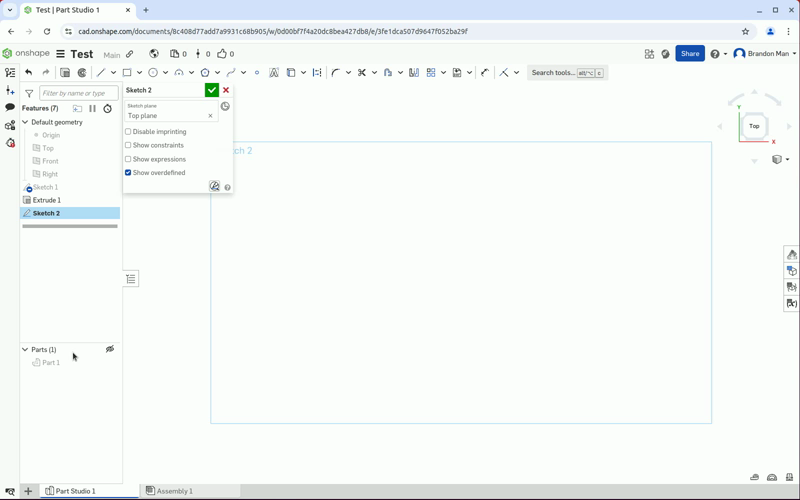
key_down(shift)
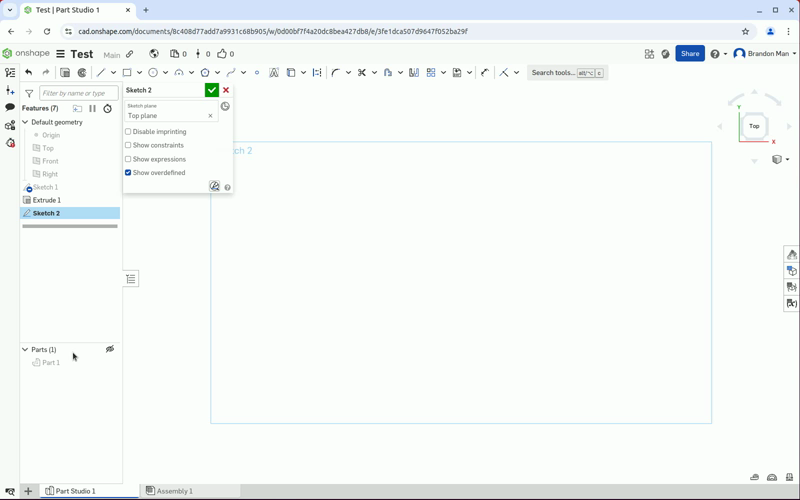
mouse_move(460, 282)
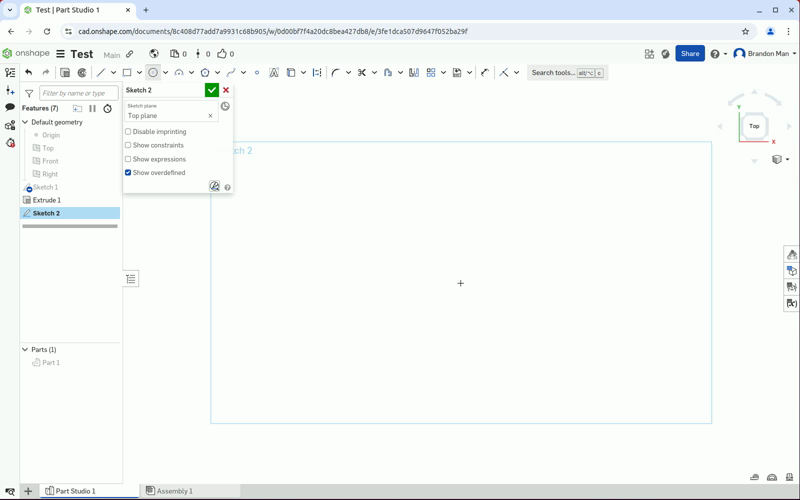
click(460, 282)
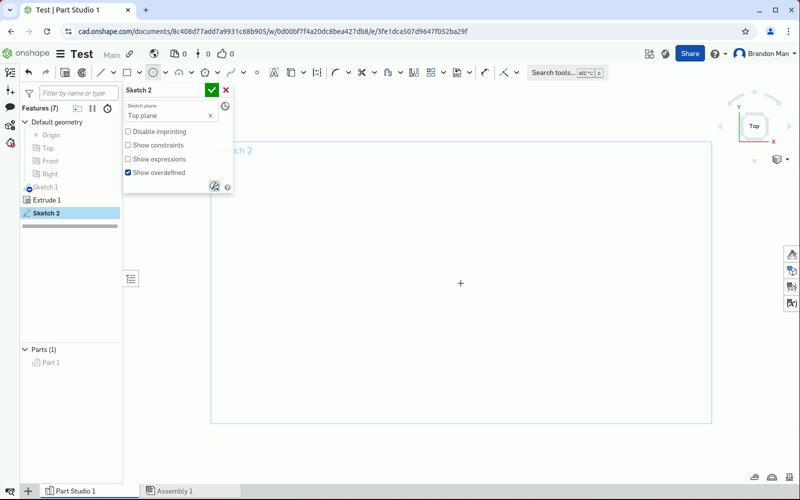
key_up(shift)
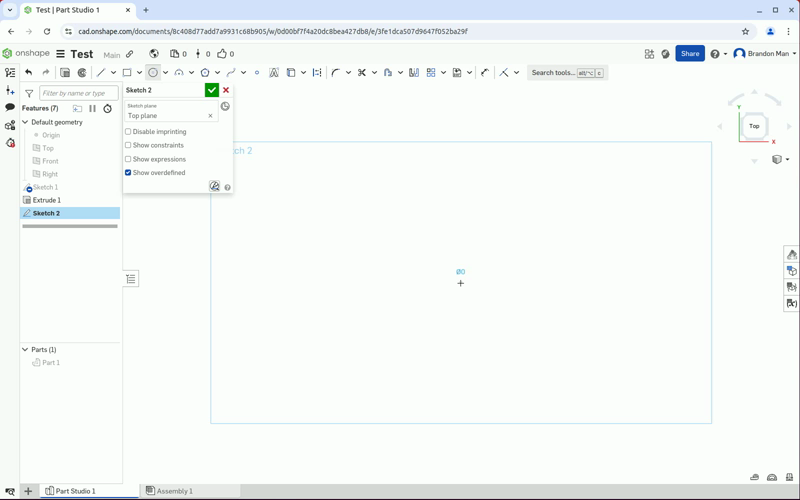
mouse_move(474, 282)
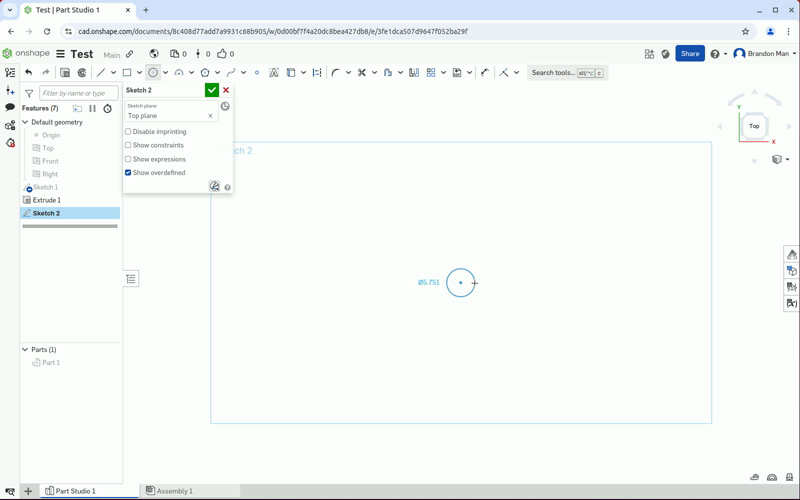
click(474, 282)
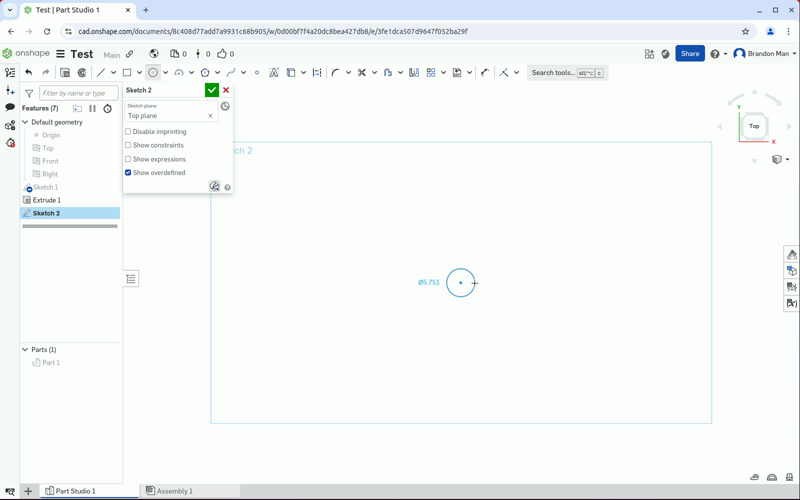
key(esc)
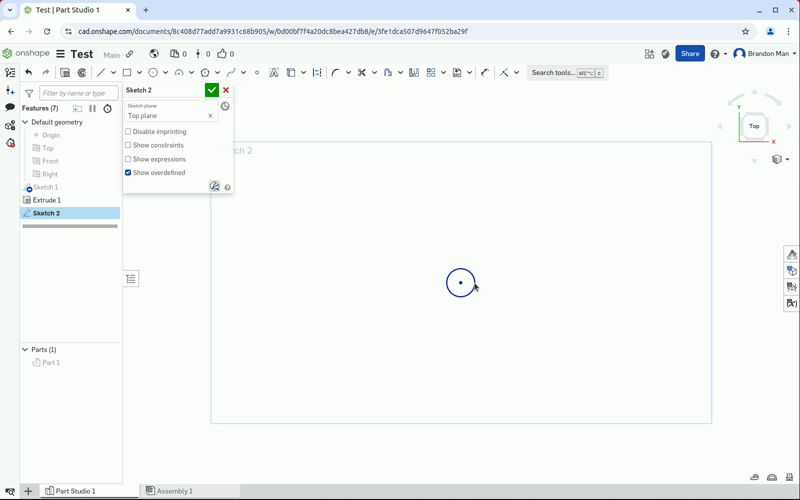
key(c)
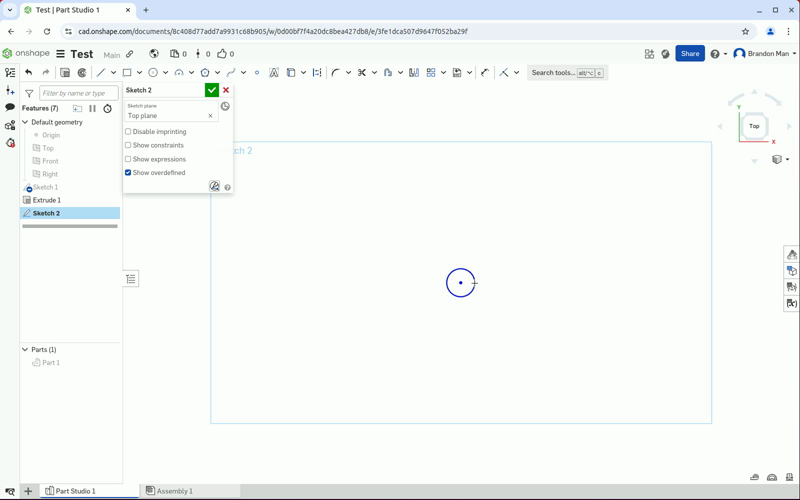
key_down(shift)
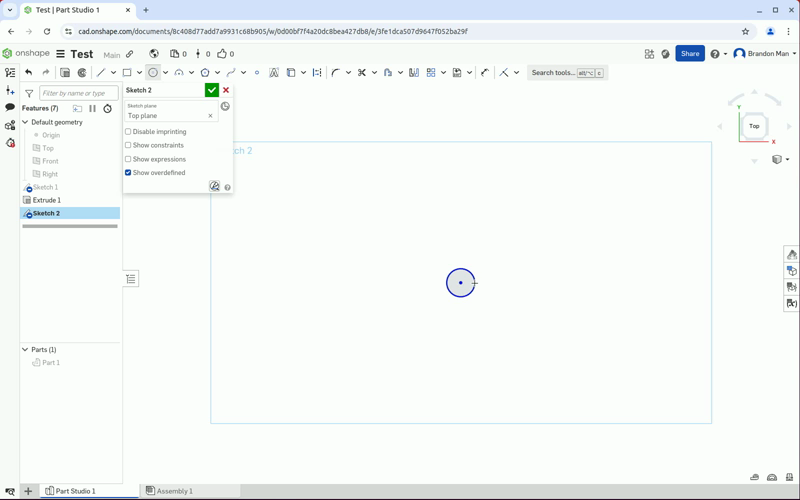
mouse_move(460, 282)
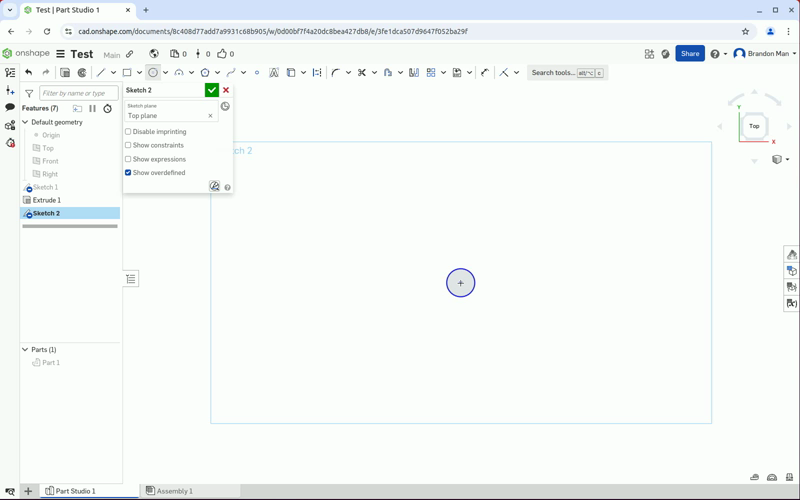
click(460, 282)
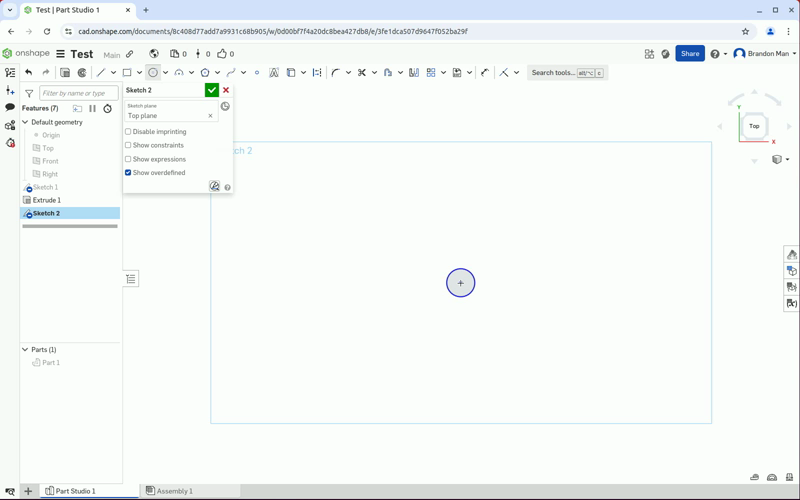
key_up(shift)
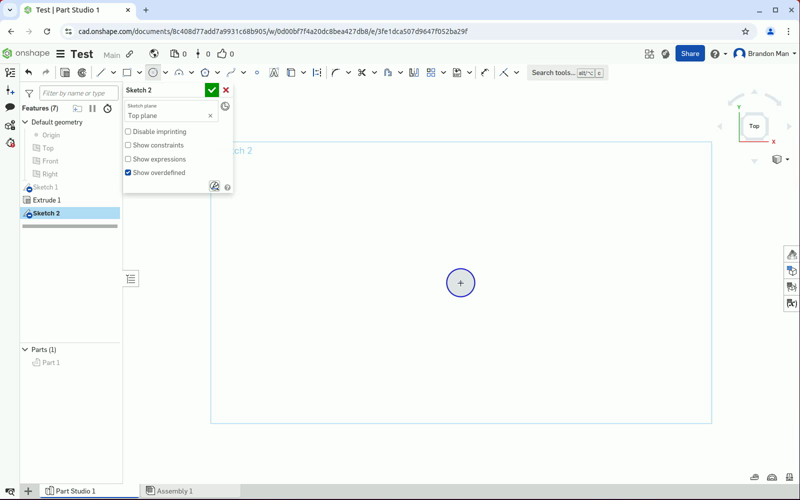
mouse_move(466, 282)
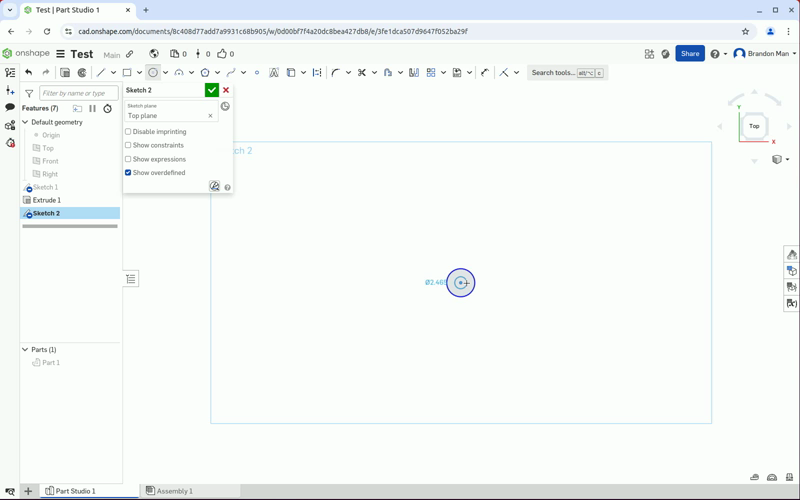
click(466, 282)
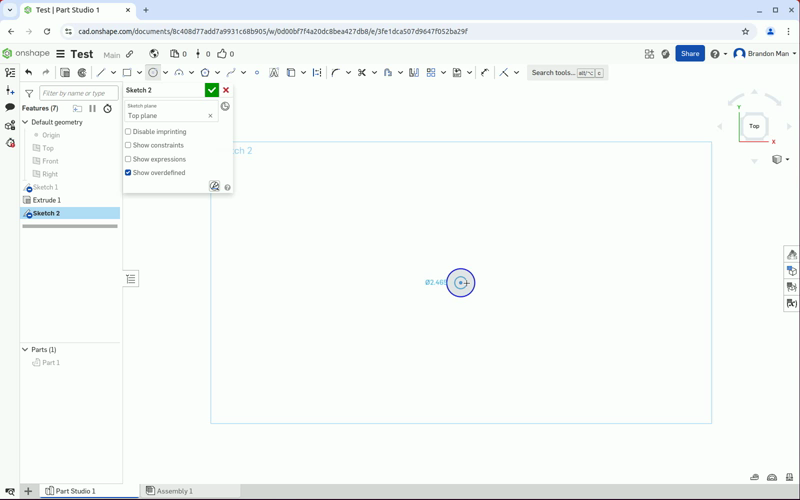
key(esc)
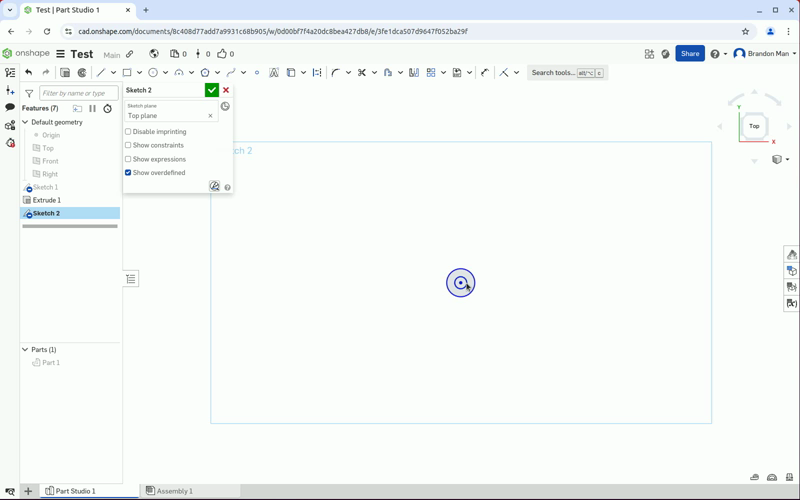
mouse_move(452, 289)
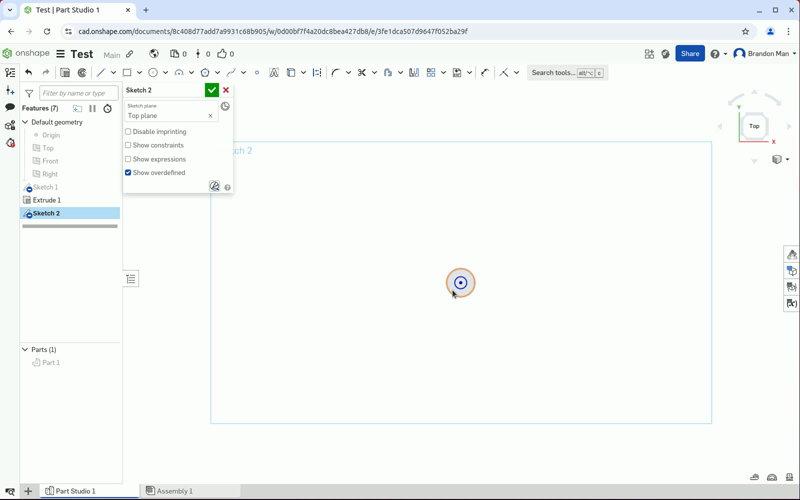
scroll(6)
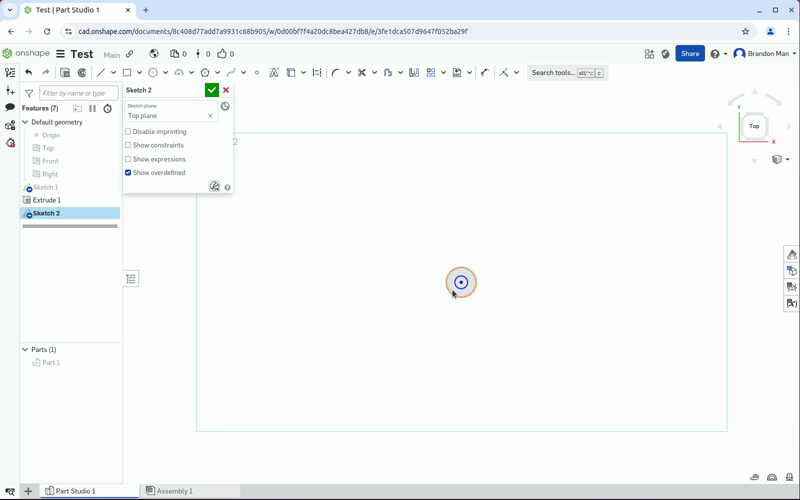
scroll(6)
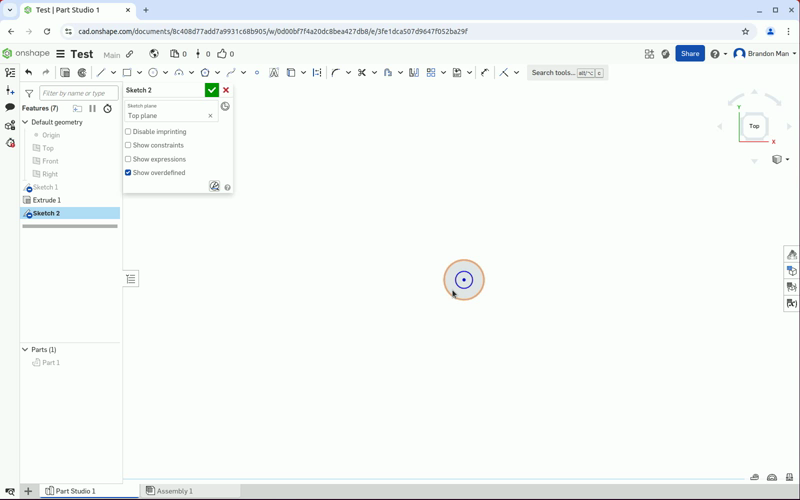
scroll(6)
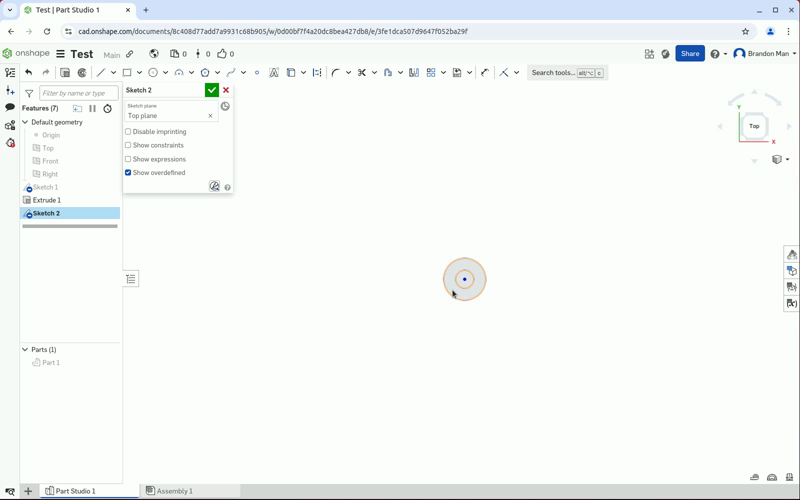
scroll(6)
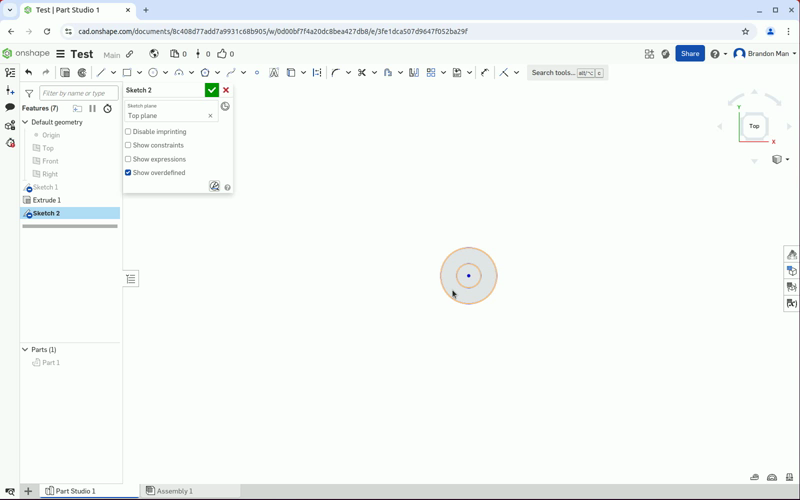
scroll(6)
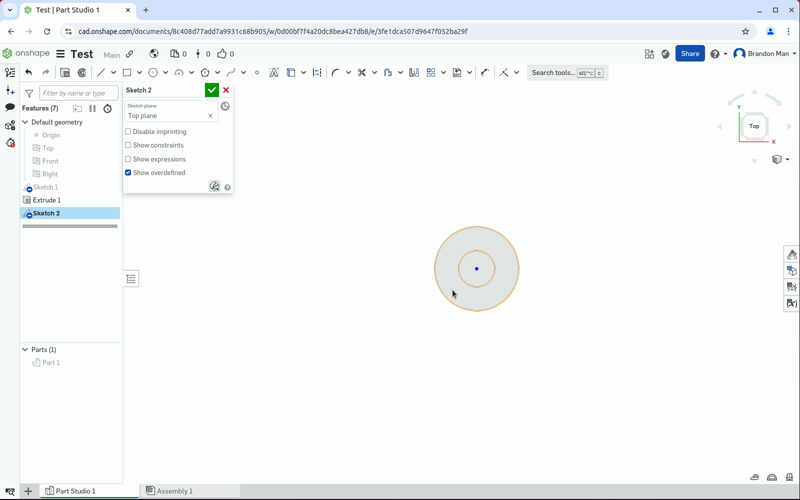
scroll(6)
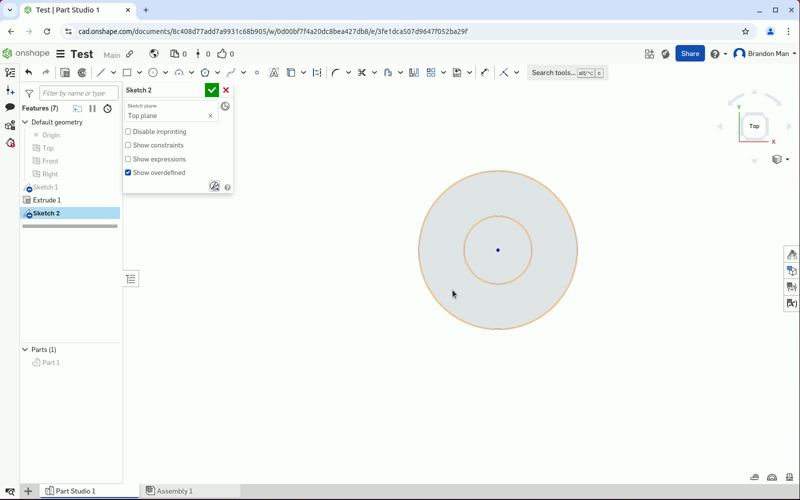
scroll(6)
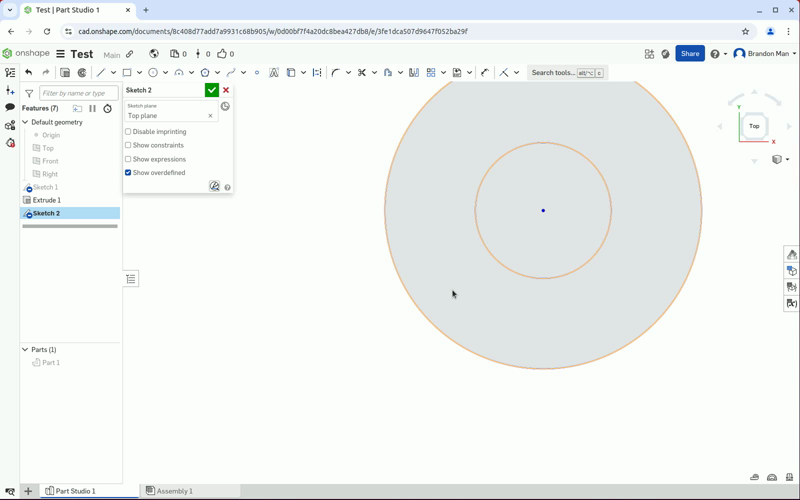
click(452, 289)
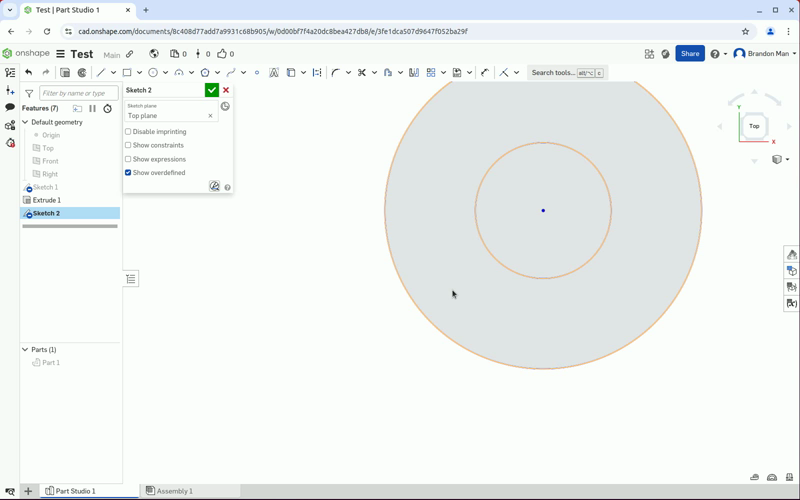
scroll(-6)
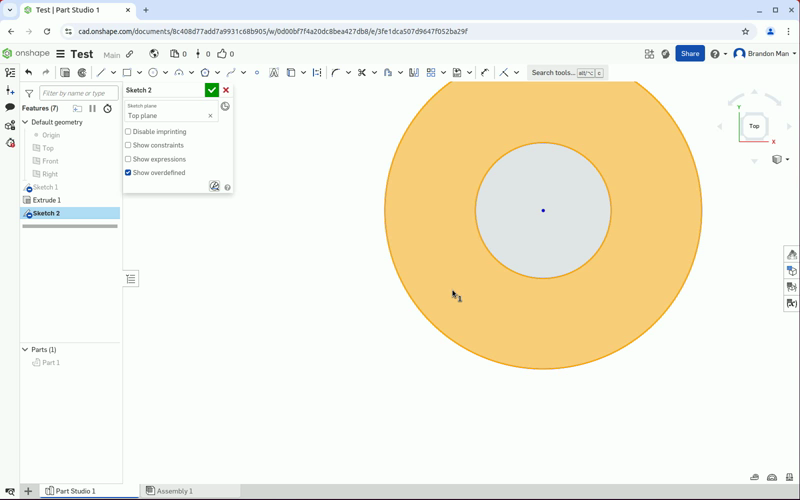
scroll(-6)
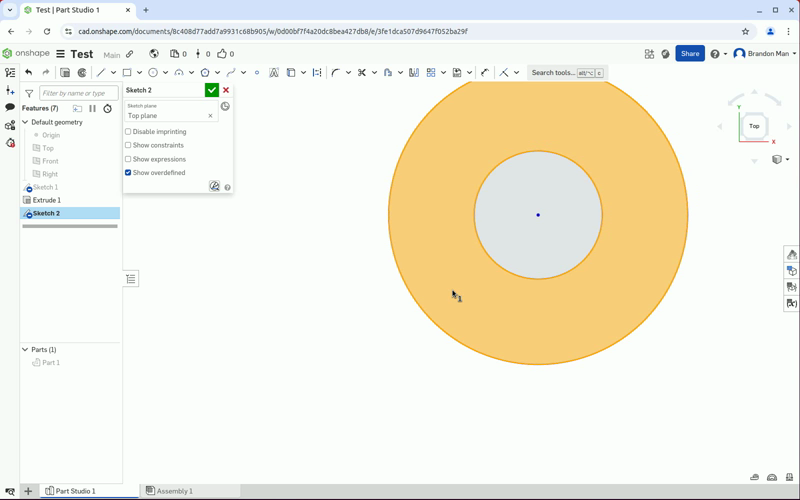
scroll(-6)
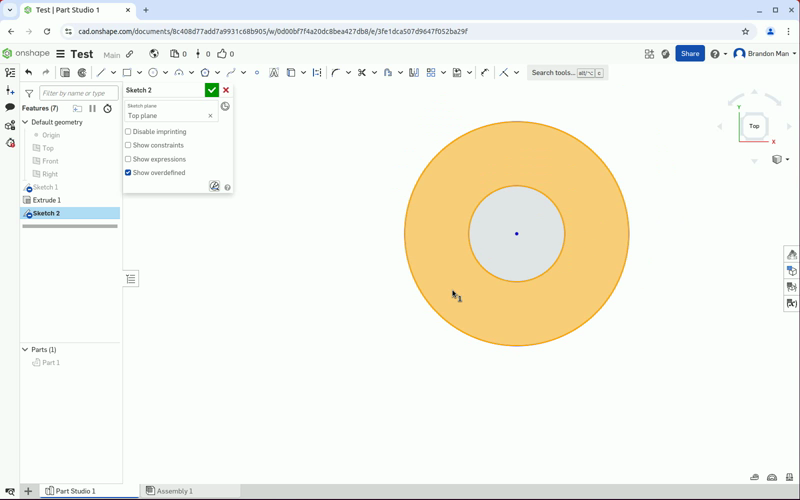
scroll(-6)
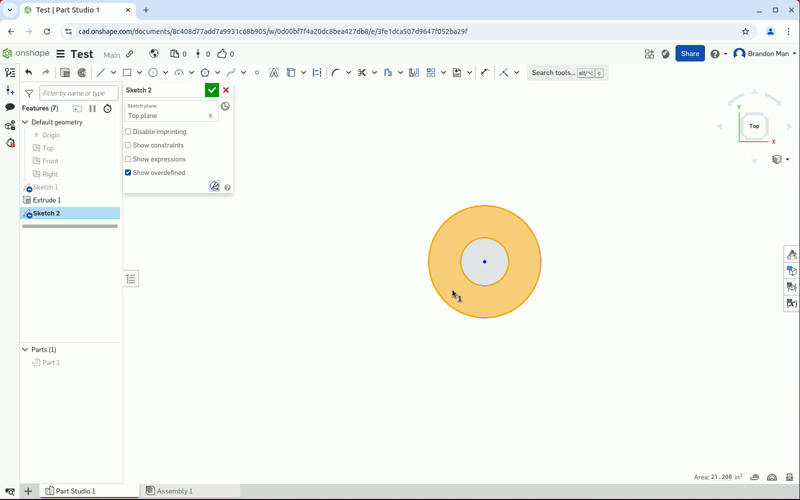
scroll(-6)
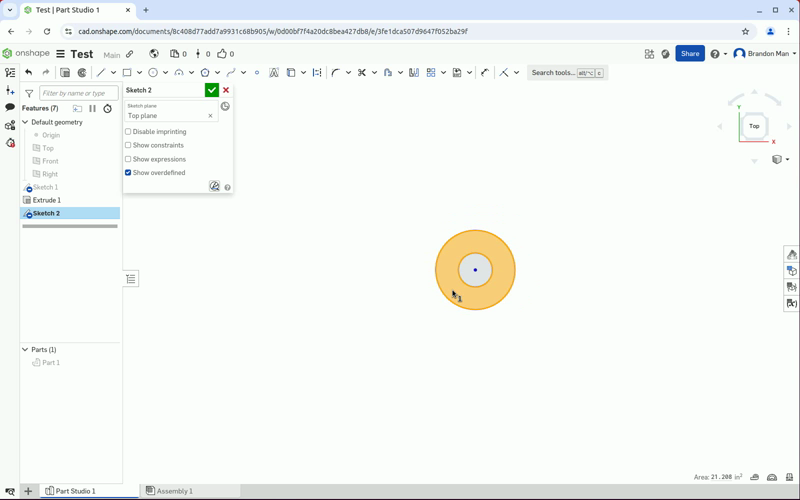
scroll(-6)
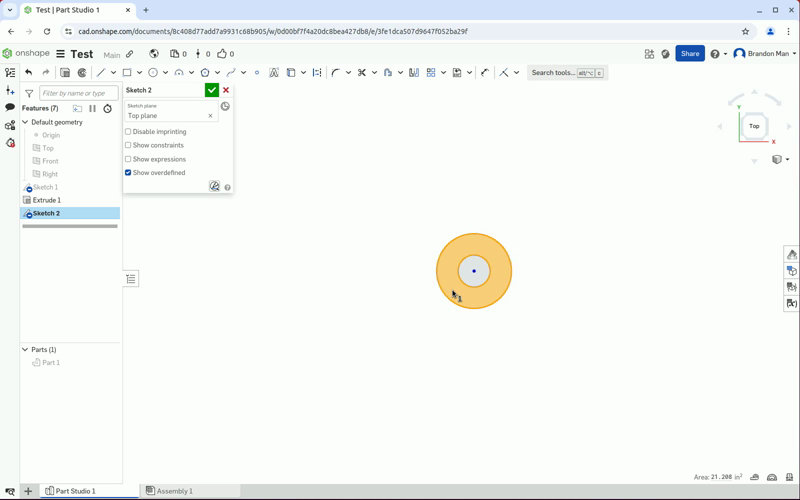
scroll(-6)
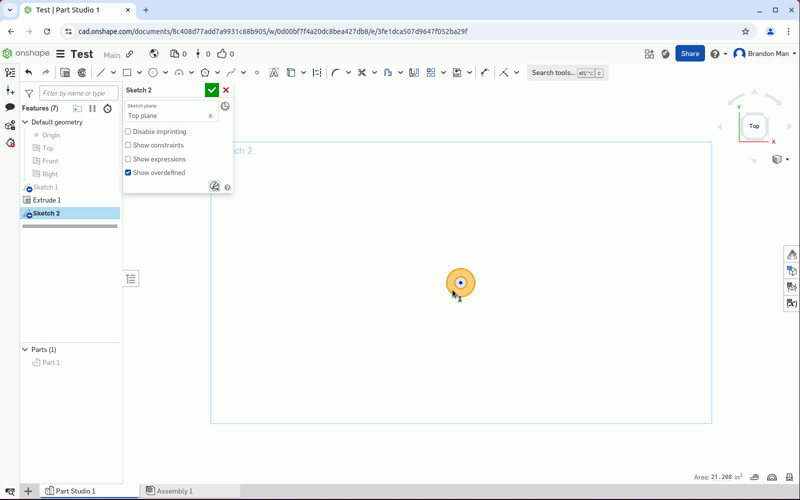
mouse_move(73, 352)
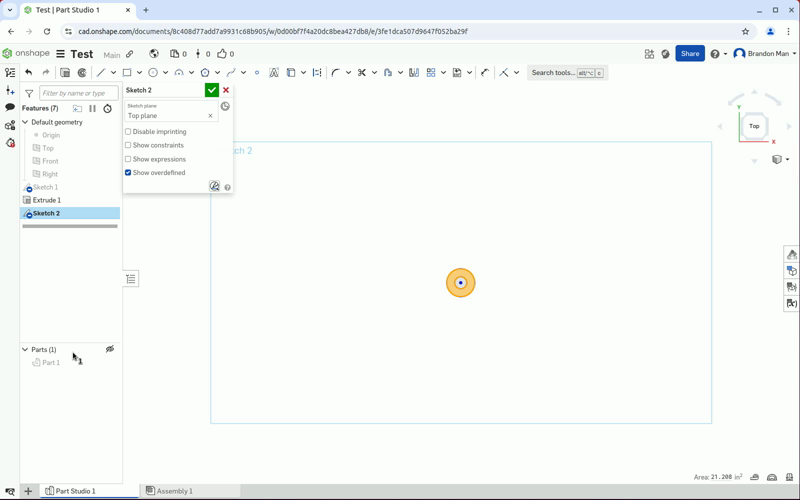
key(shift+y)
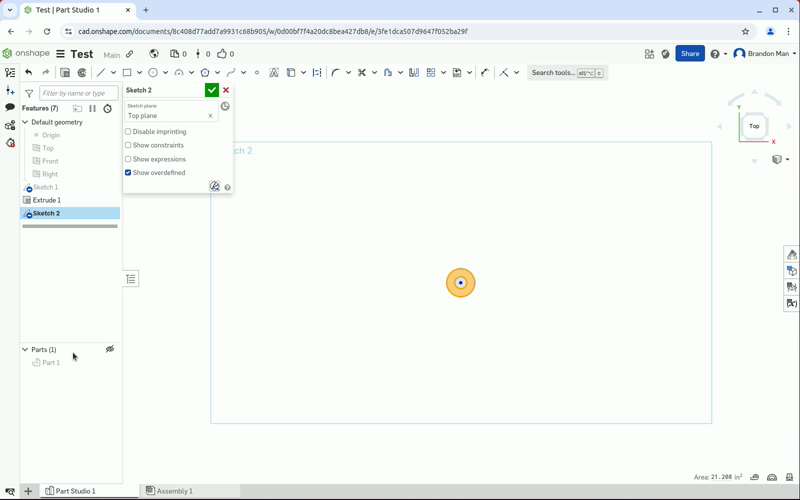
key(shift+e)
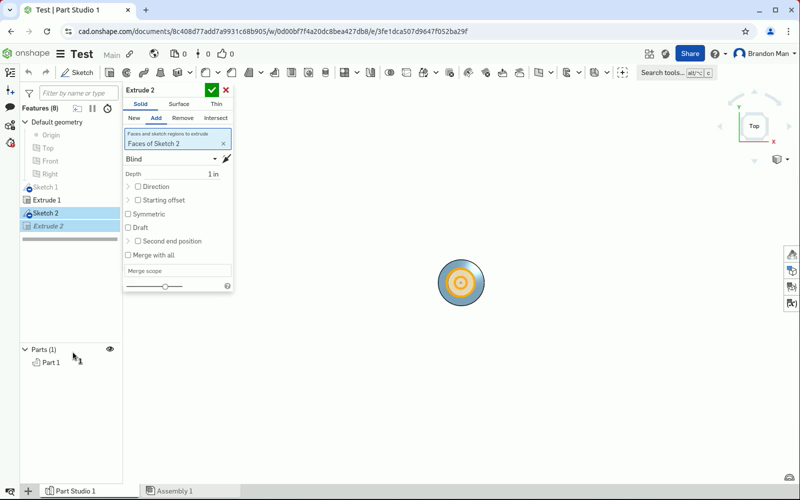
mouse_move(143, 106)
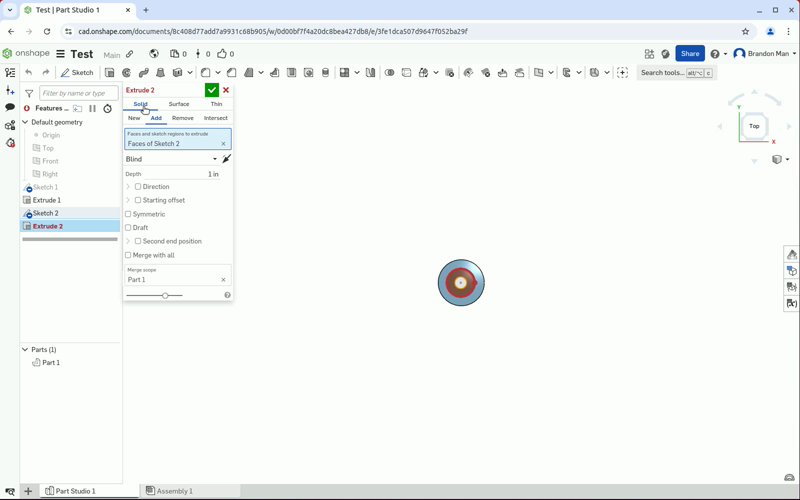
click(143, 106)
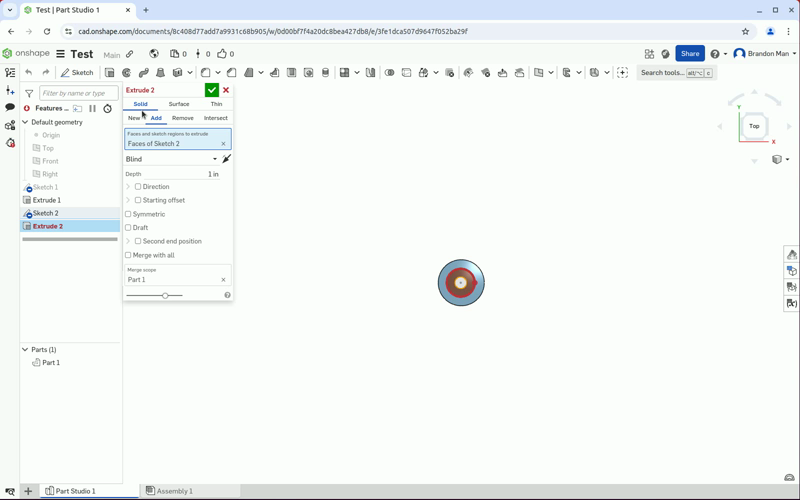
mouse_move(137, 120)
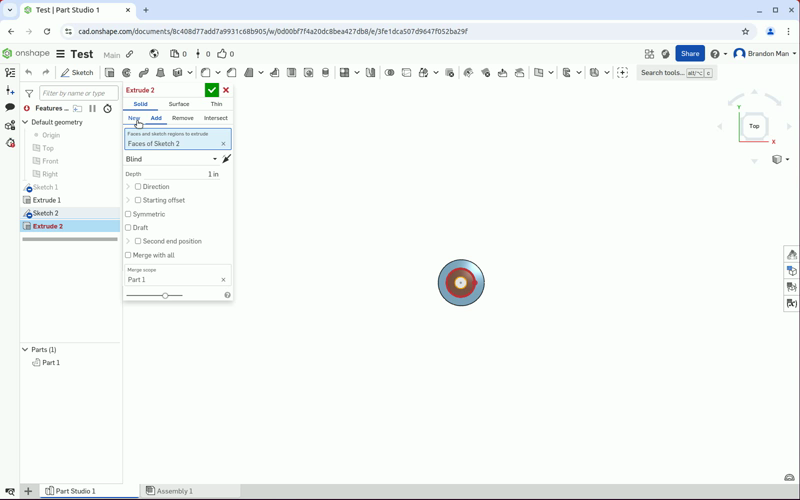
click(137, 120)
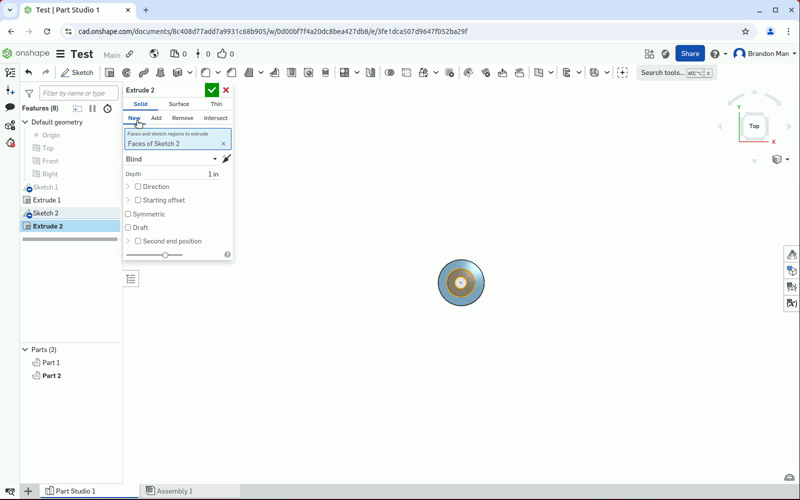
key(tab, 4)
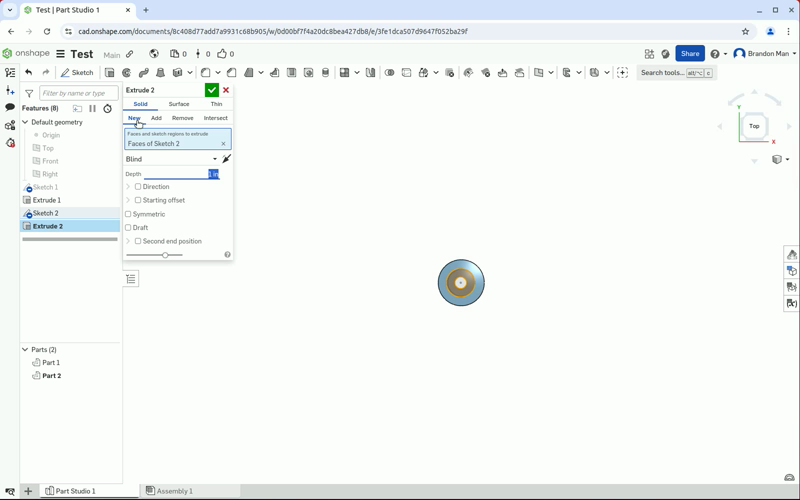
text(13.961)
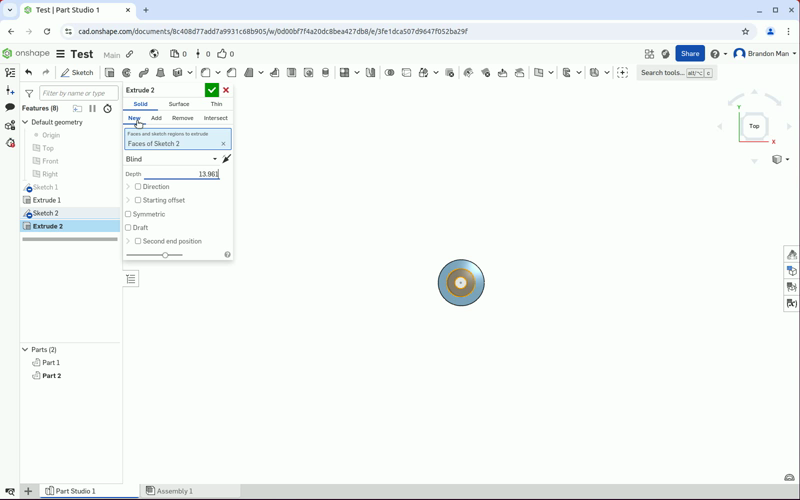
key(tab, 3)
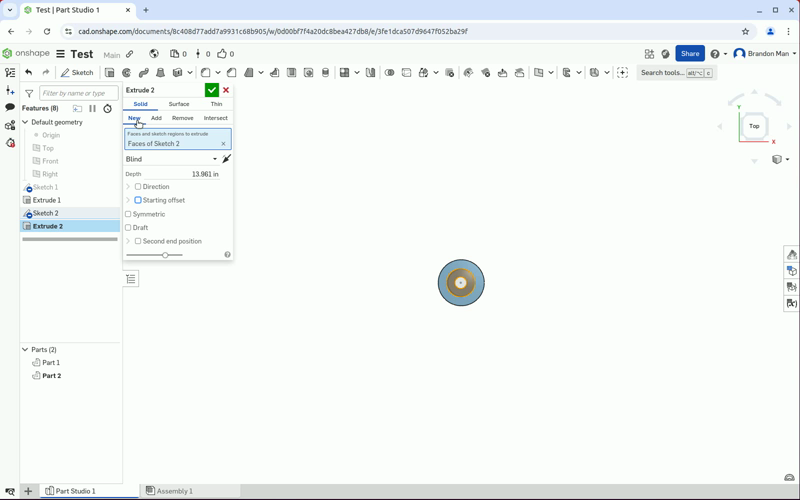
key(tab, 2)
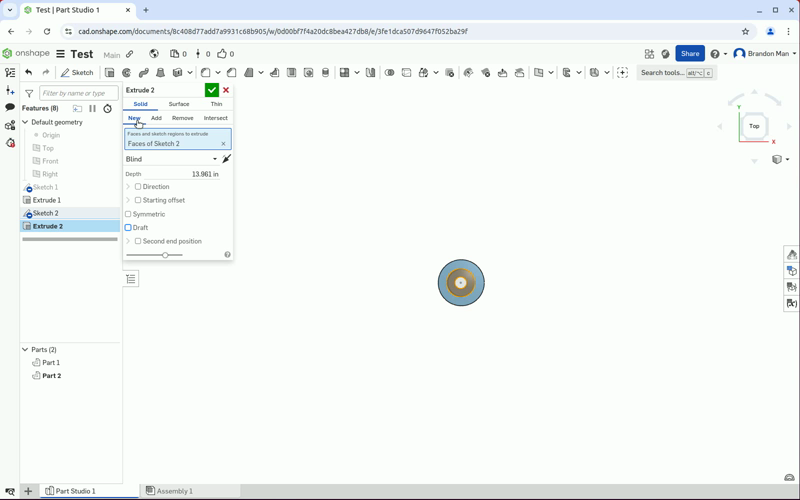
key(space)
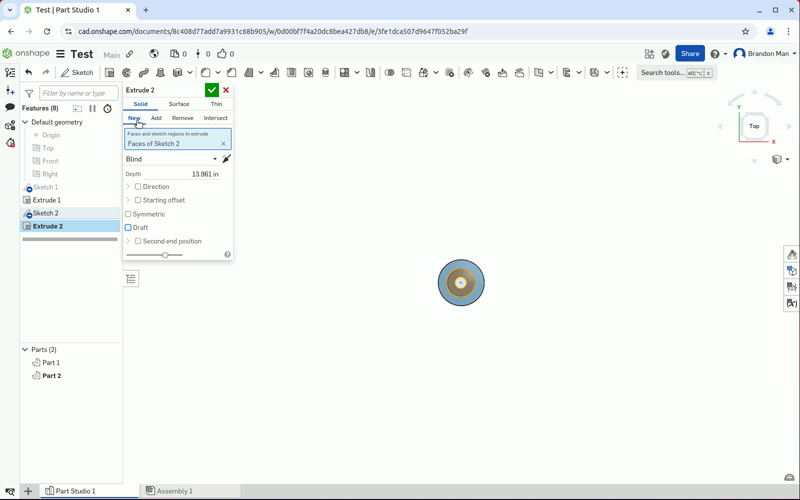
key(tab, 3)
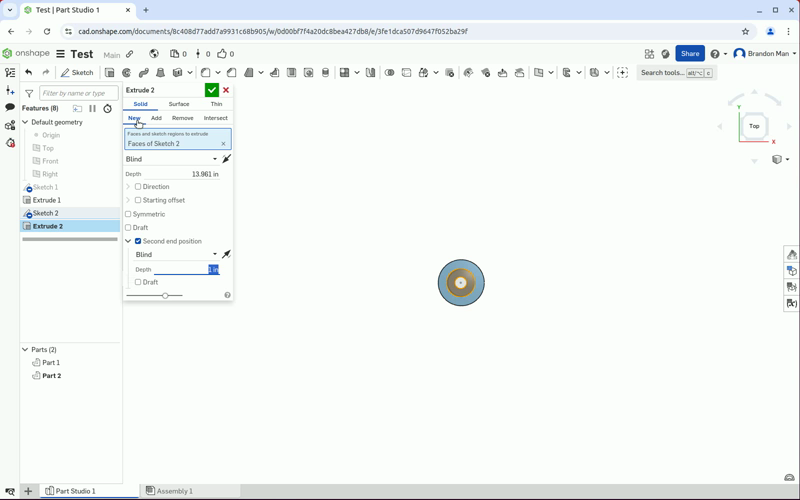
text(4.574)
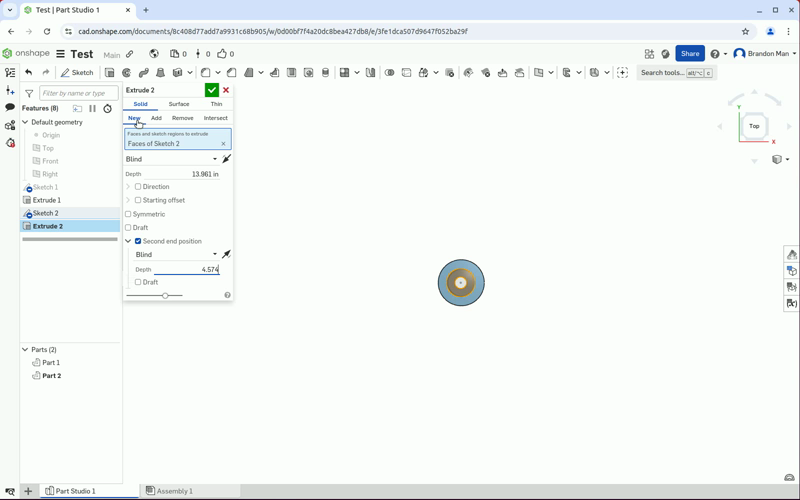
key(enter)
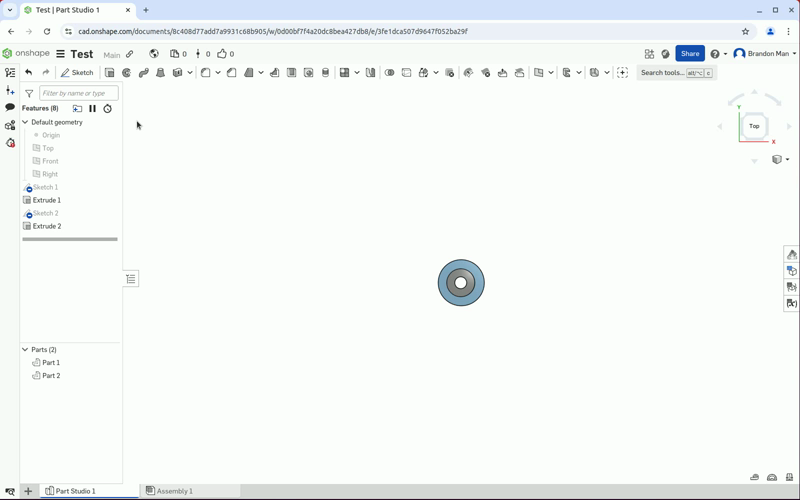
key(shift+h)
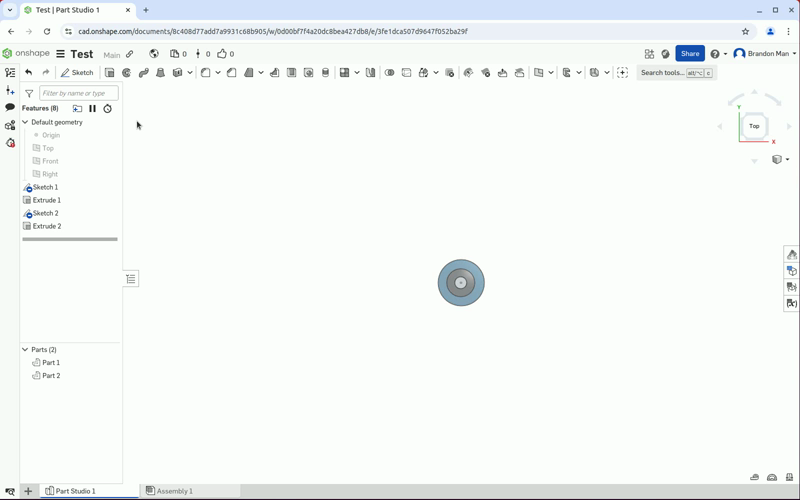
key(shift+h)
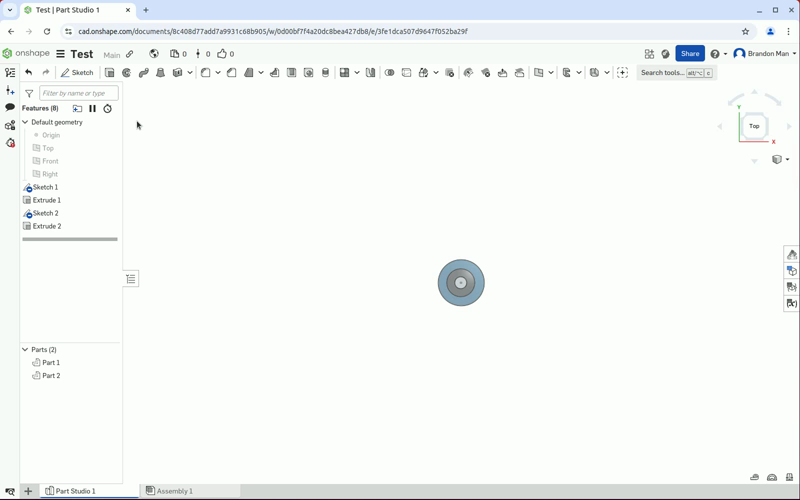
key(shift+7)
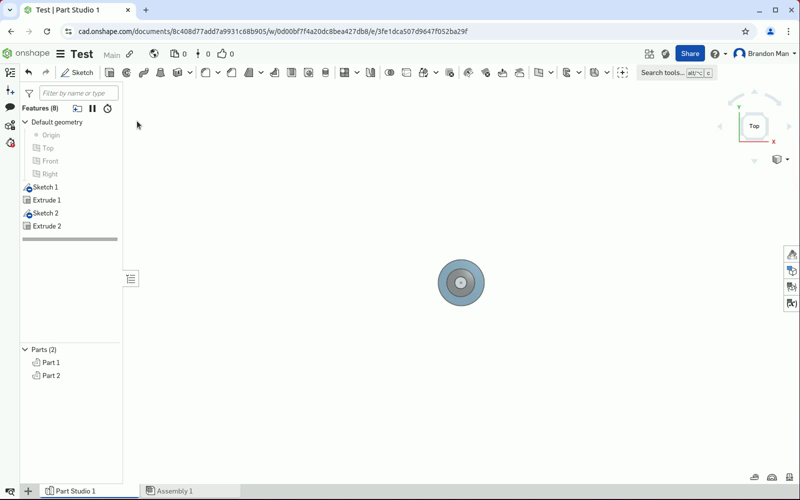
key(up, 3)
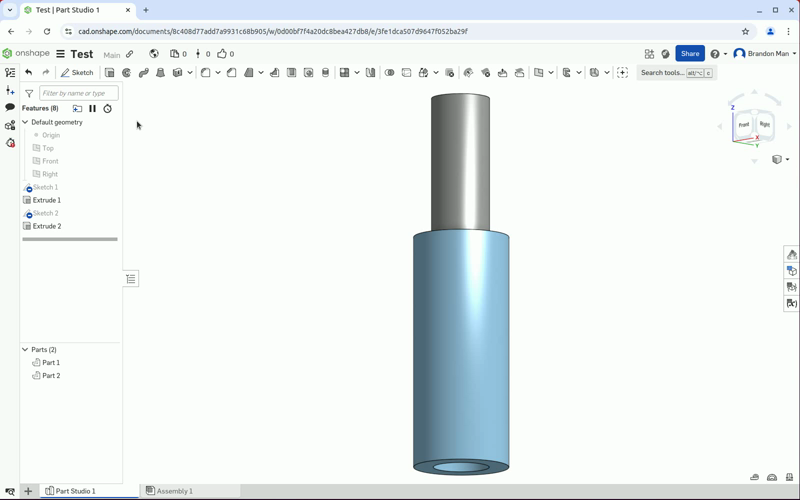
key(left, 3)
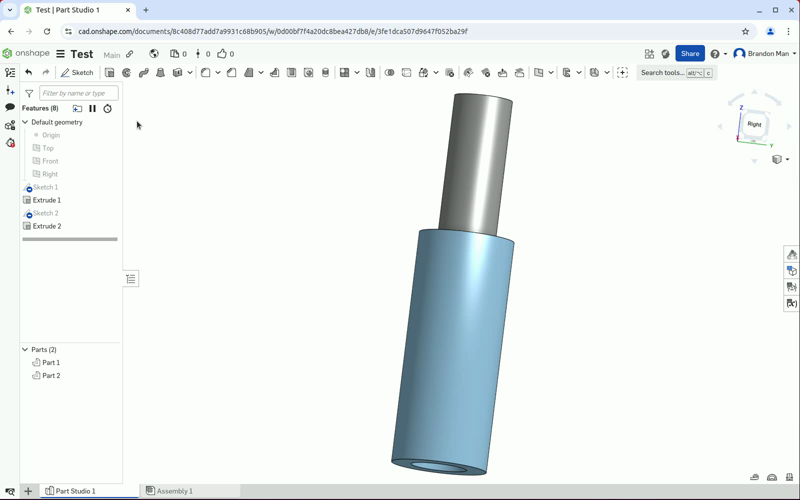
key(right, 3)
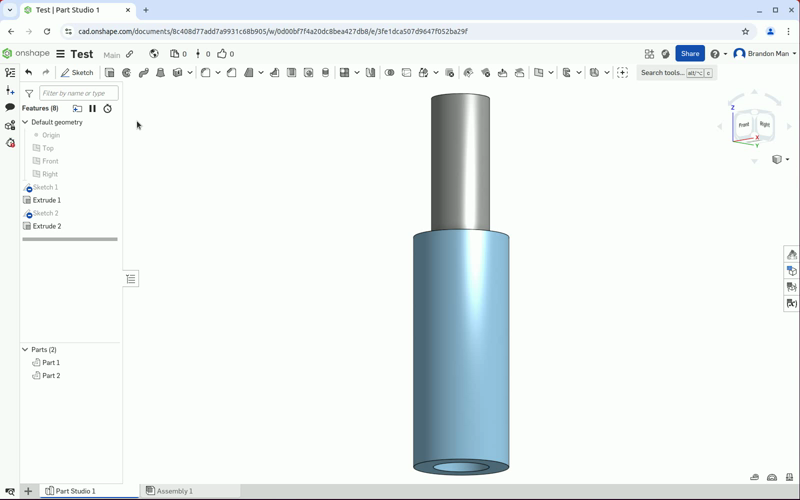
key(down, 3)
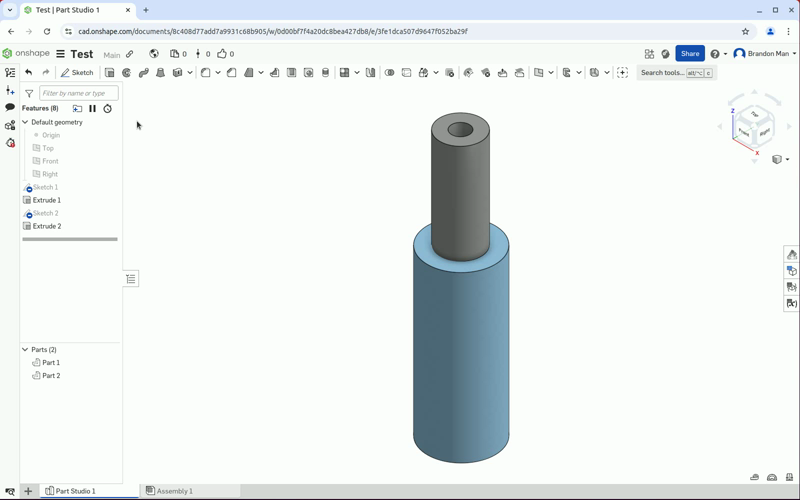
mouse_move(73, 189)
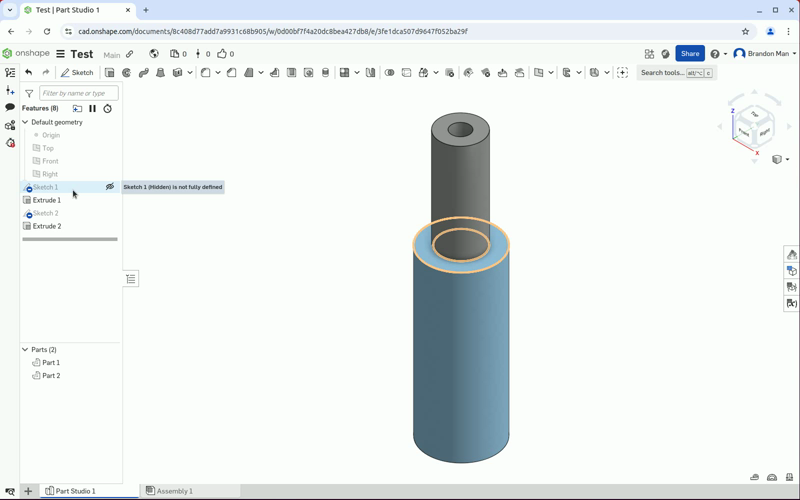
click(73, 189)